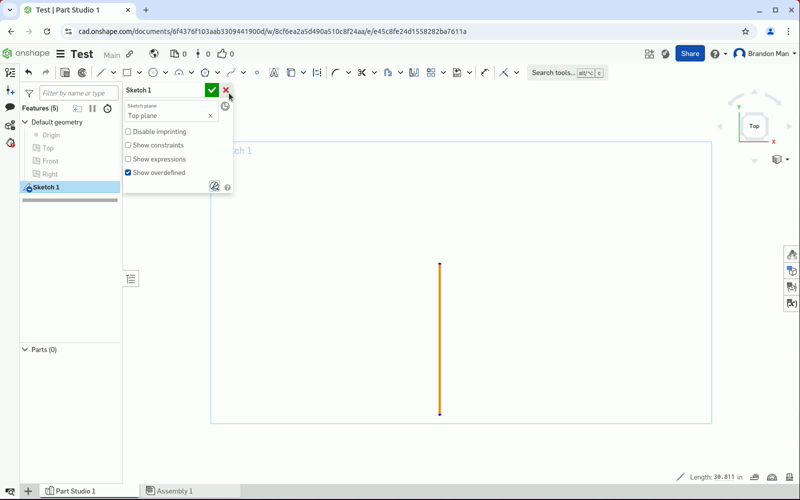
key(shift+h)
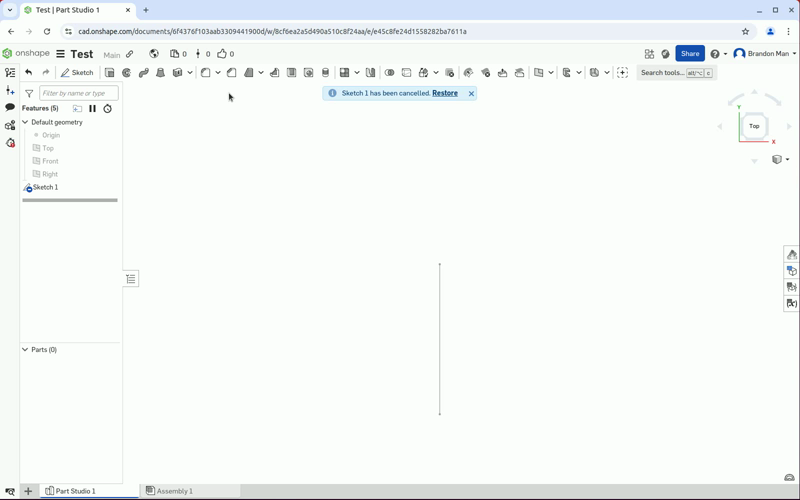
mouse_move(73, 352)
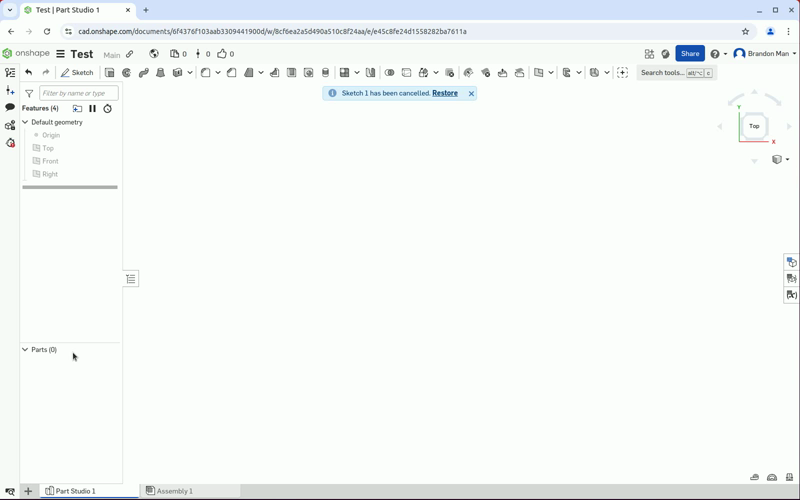
key(y)
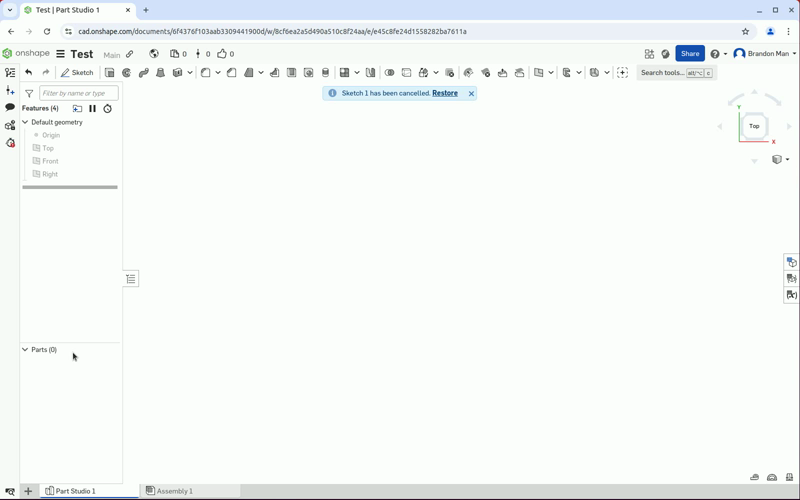
key(shift+p)
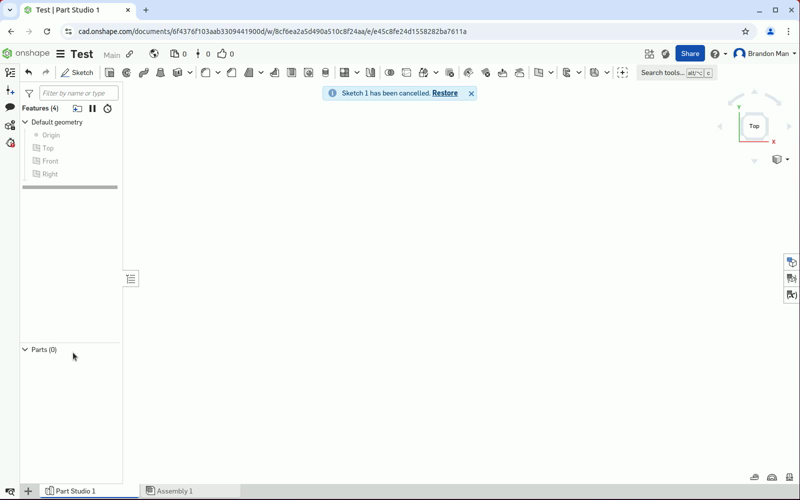
key(space)
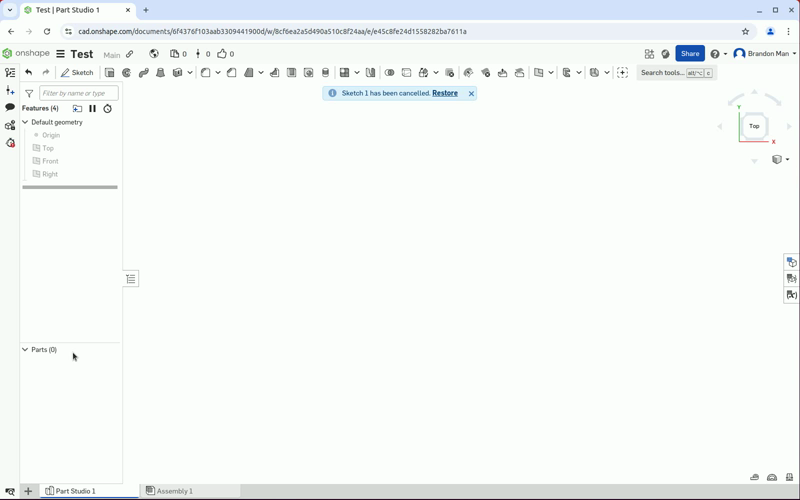
key_down(shift)
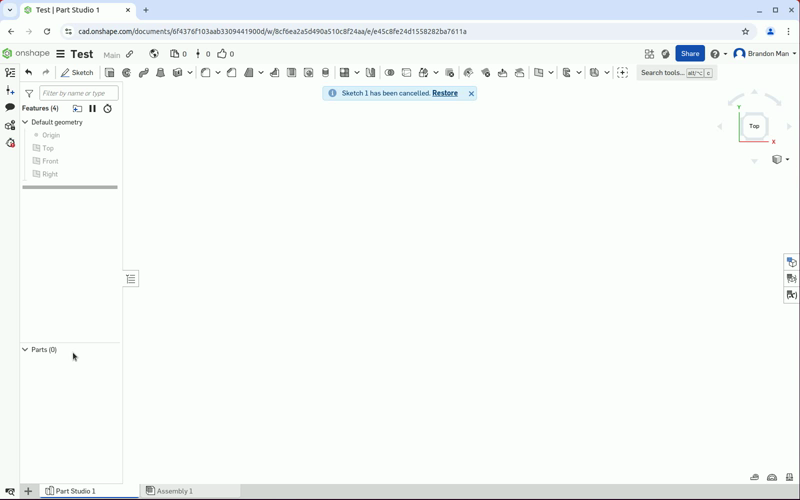
key(up)
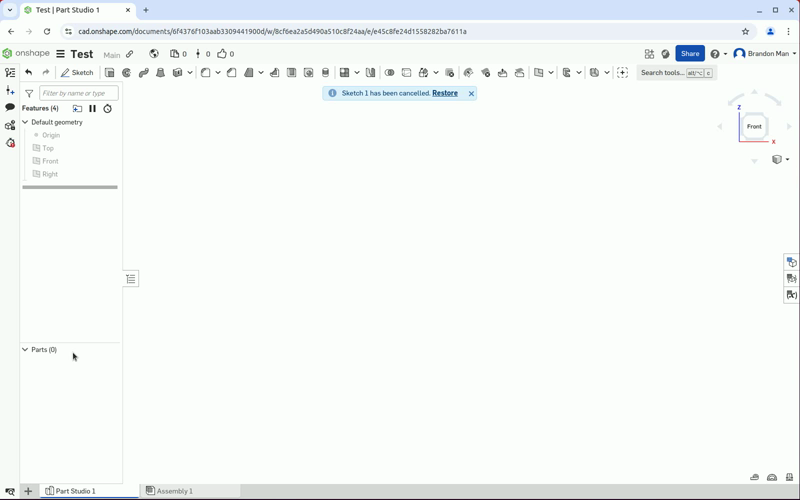
key_up(shift)
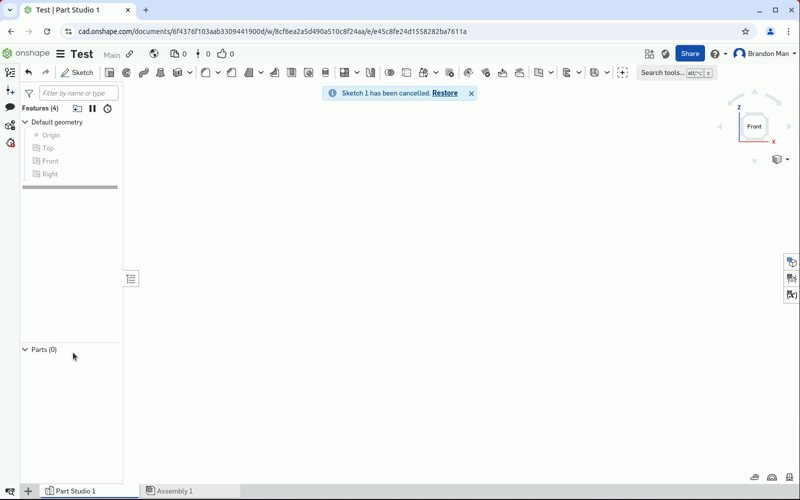
mouse_move(73, 352)
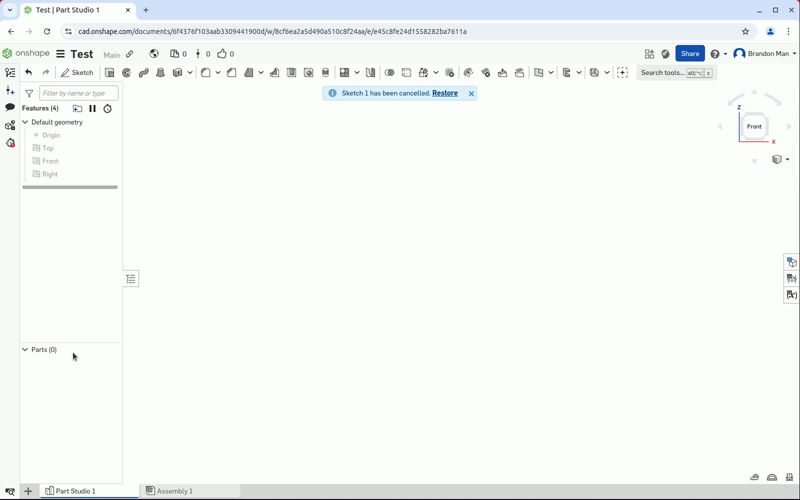
key(shift+y)
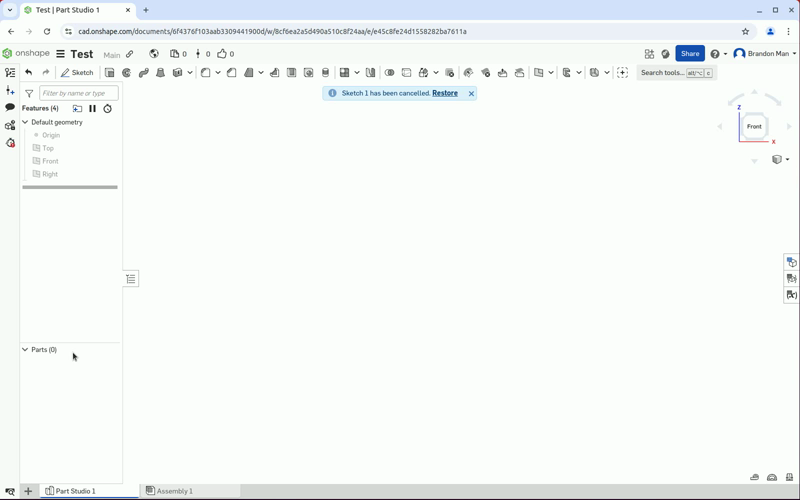
key(shift+s)
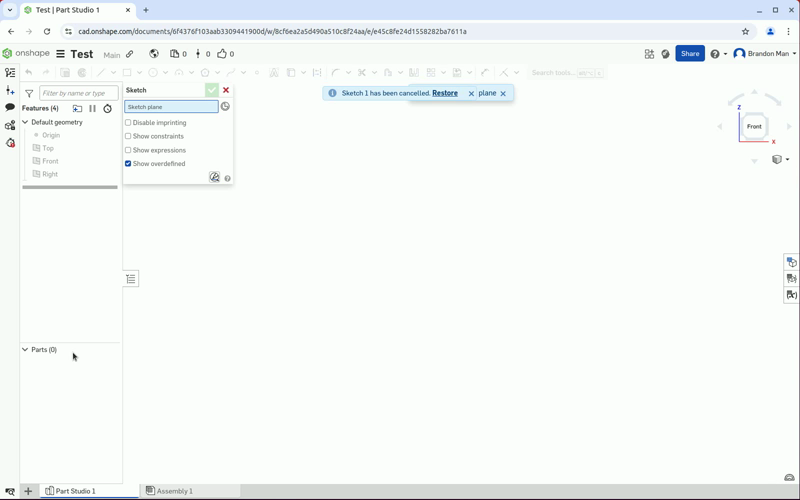
mouse_move(73, 163)
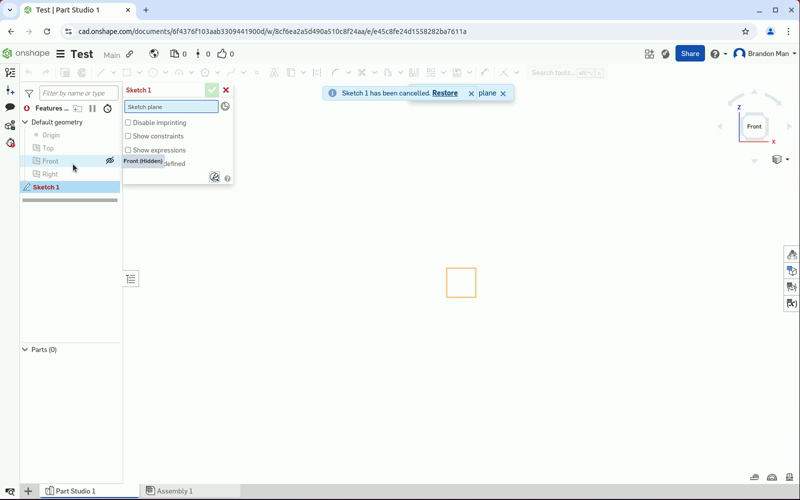
click(73, 163)
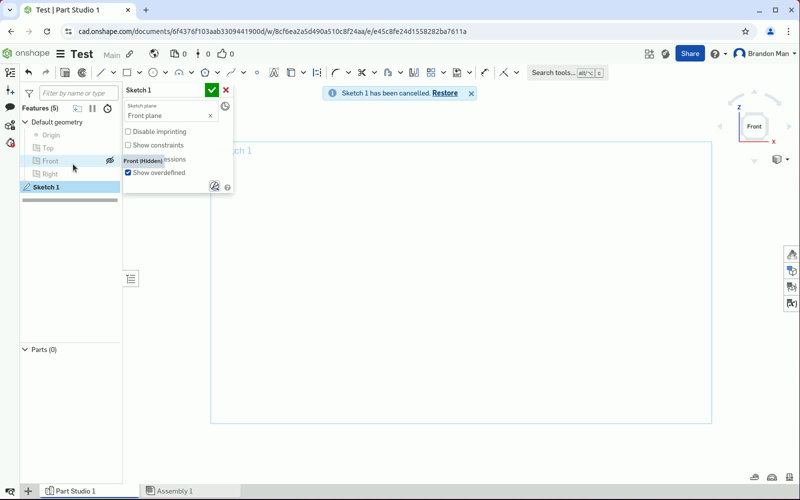
mouse_move(73, 352)
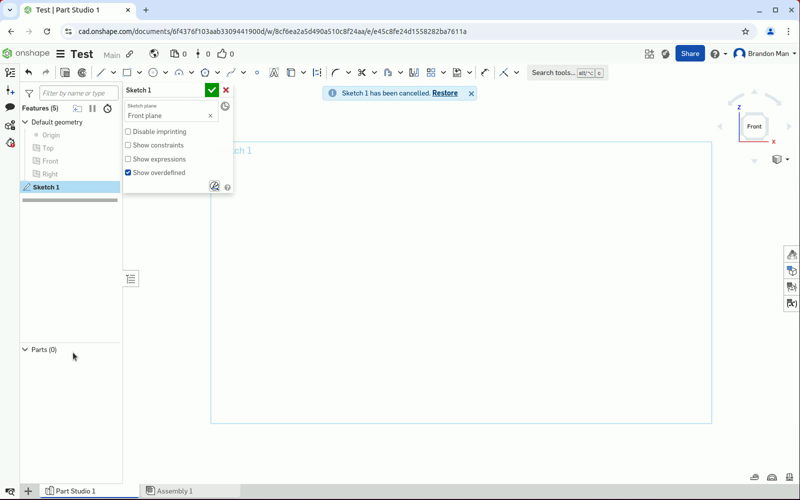
key(y)
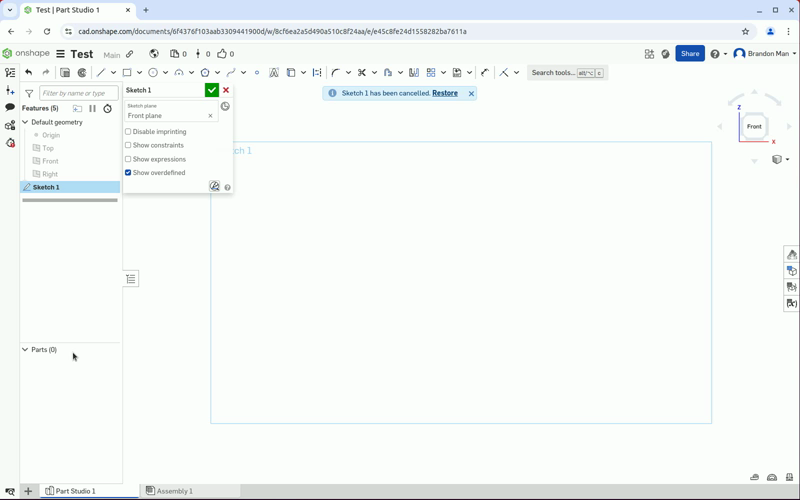
key(c)
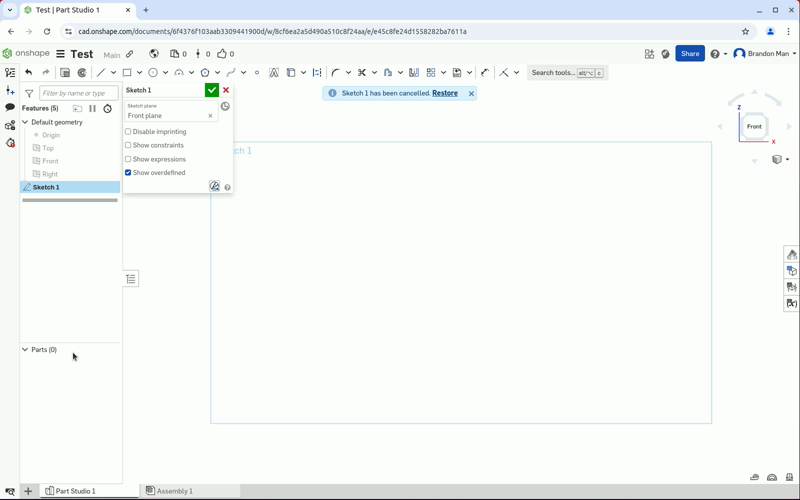
key_down(shift)
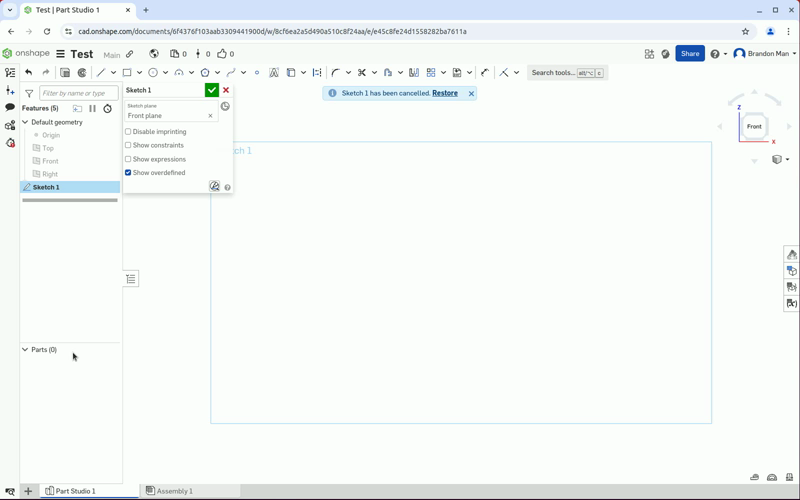
mouse_move(461, 282)
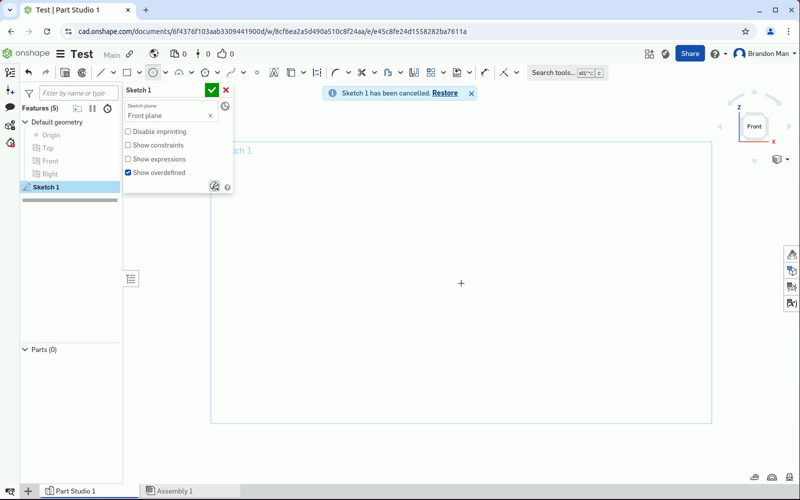
click(461, 282)
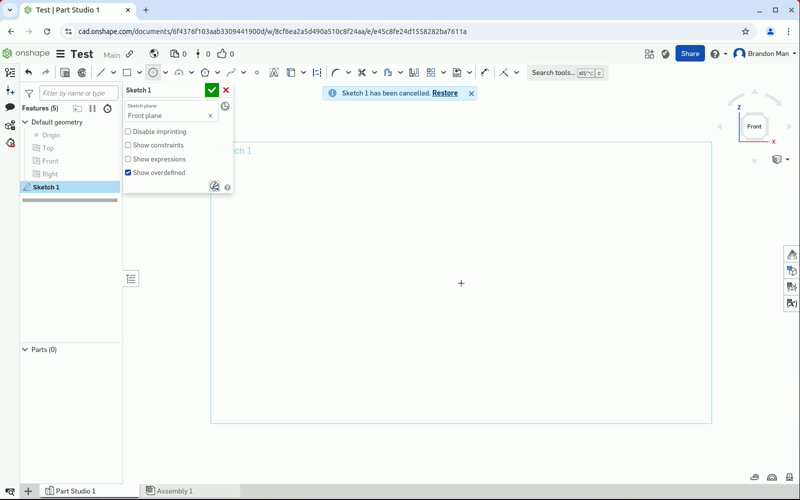
key_up(shift)
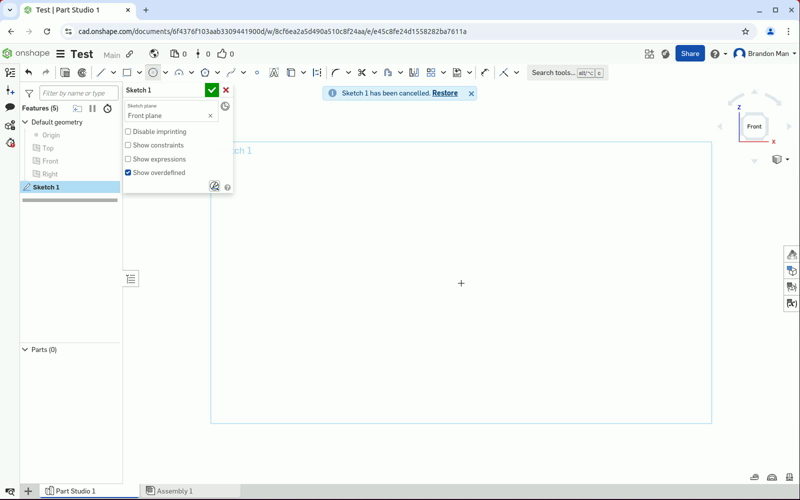
mouse_move(574, 282)
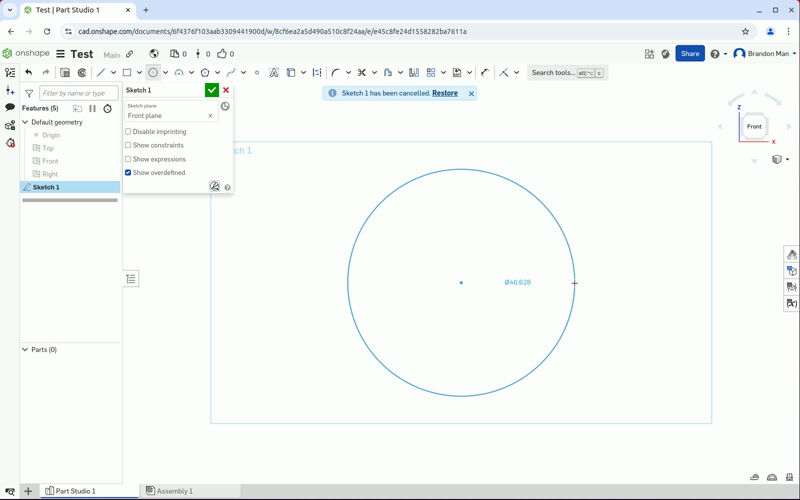
click(574, 282)
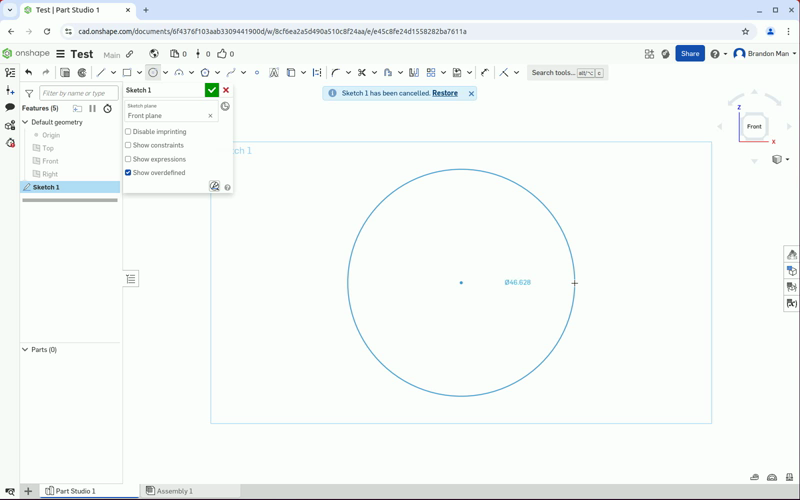
key(esc)
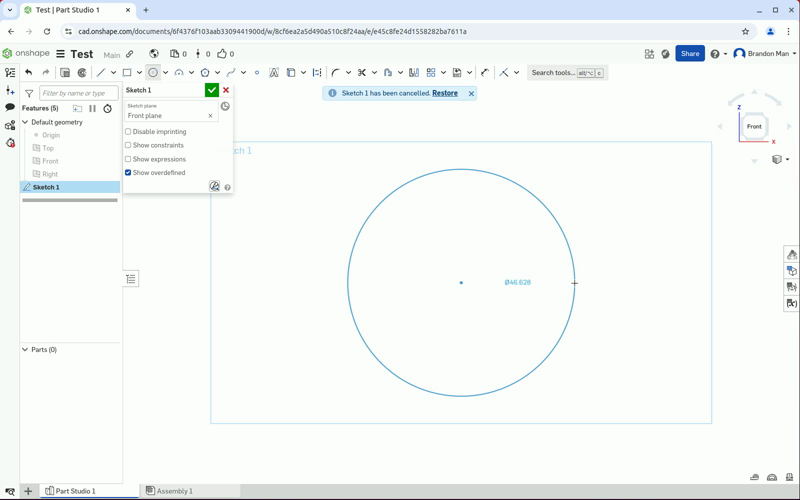
key(c)
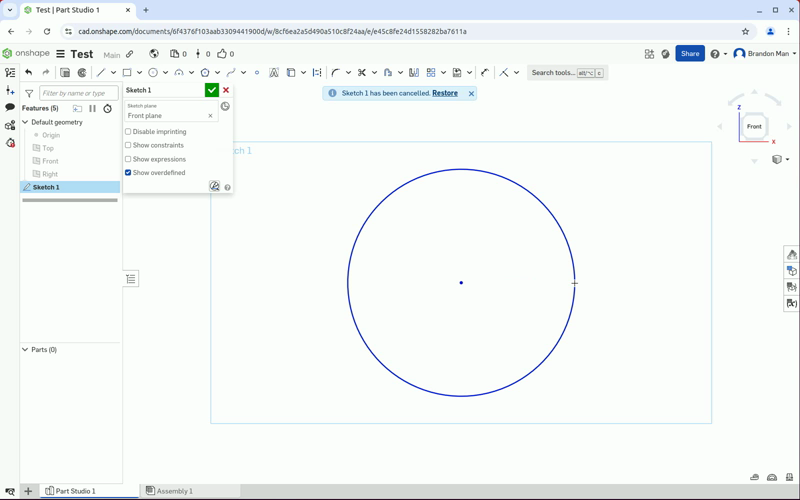
key_down(shift)
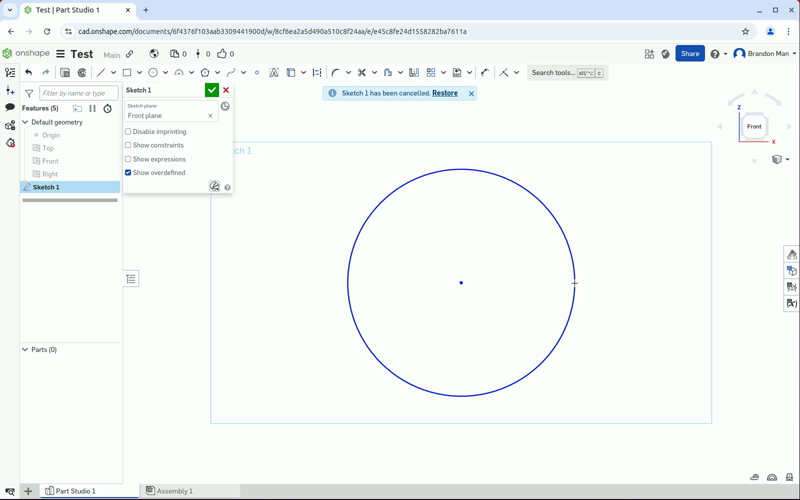
mouse_move(461, 282)
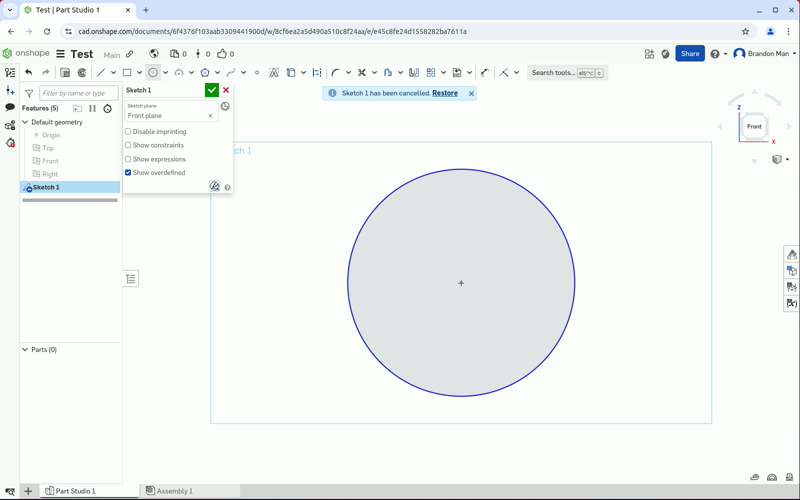
click(461, 282)
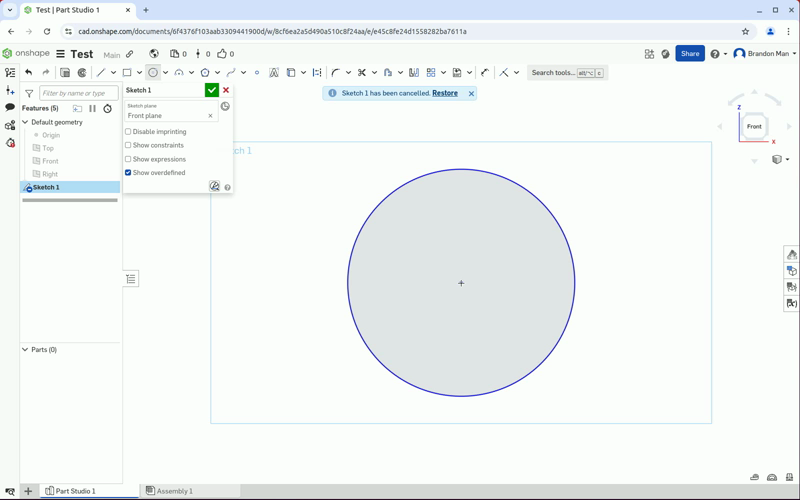
key_up(shift)
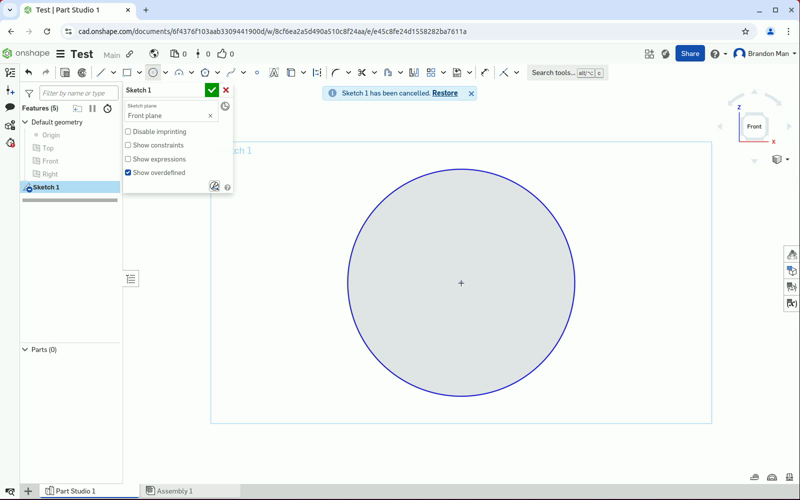
mouse_move(565, 282)
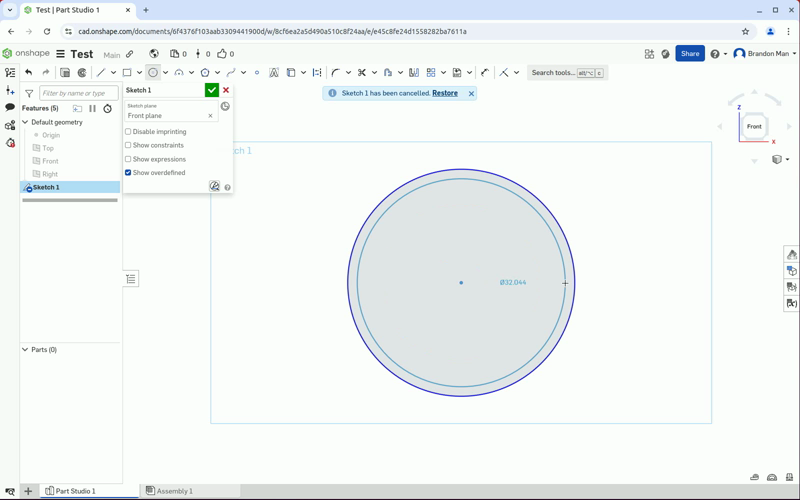
click(565, 282)
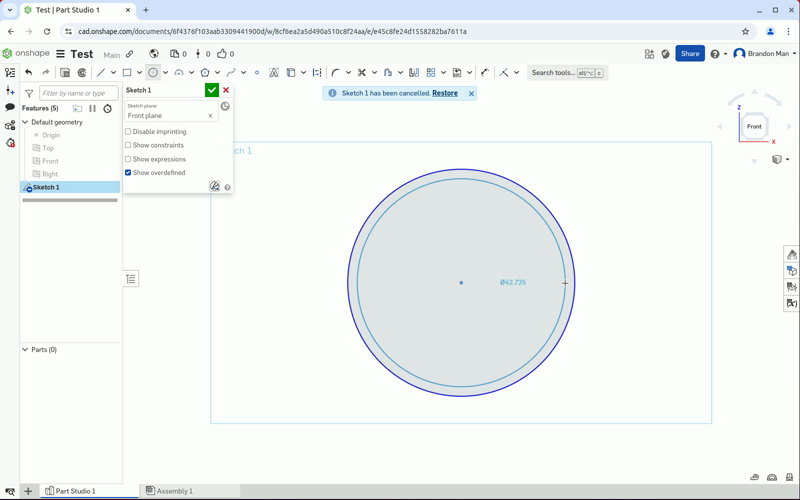
key(esc)
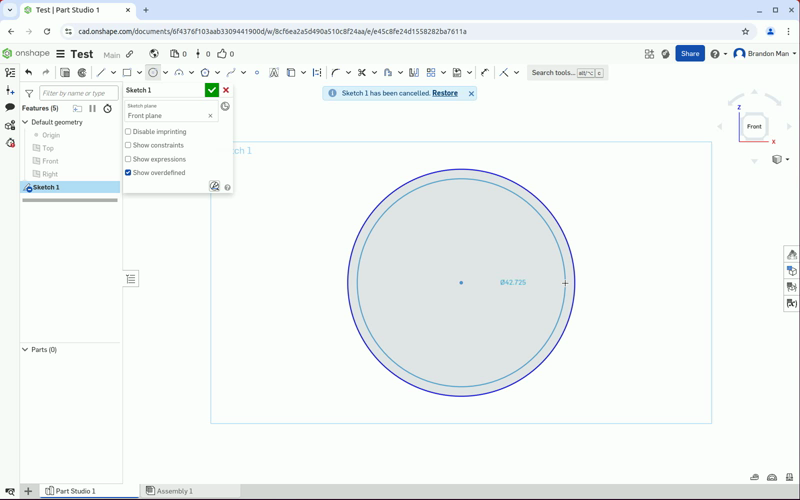
mouse_move(563, 249)
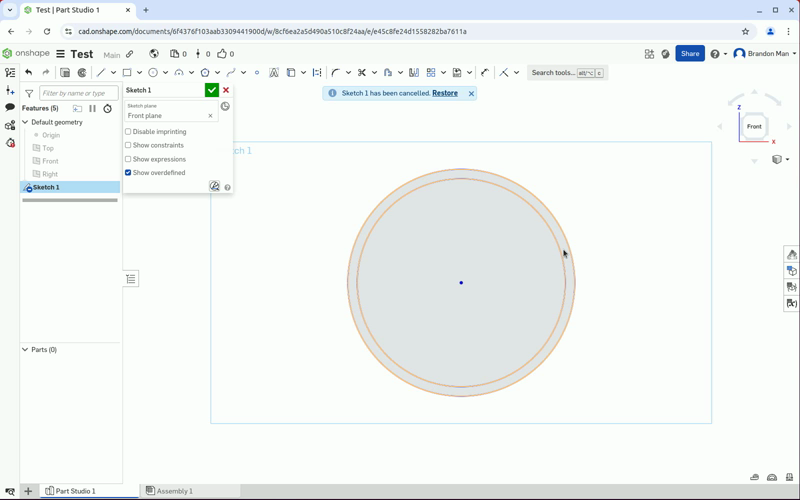
click(563, 249)
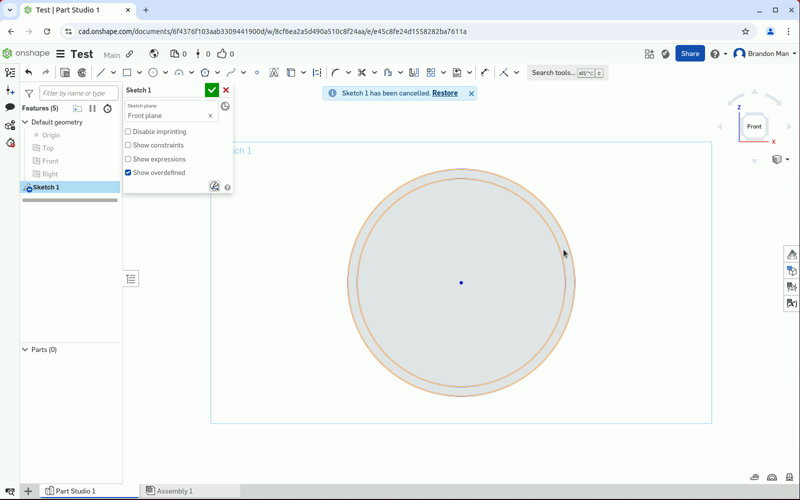
mouse_move(73, 352)
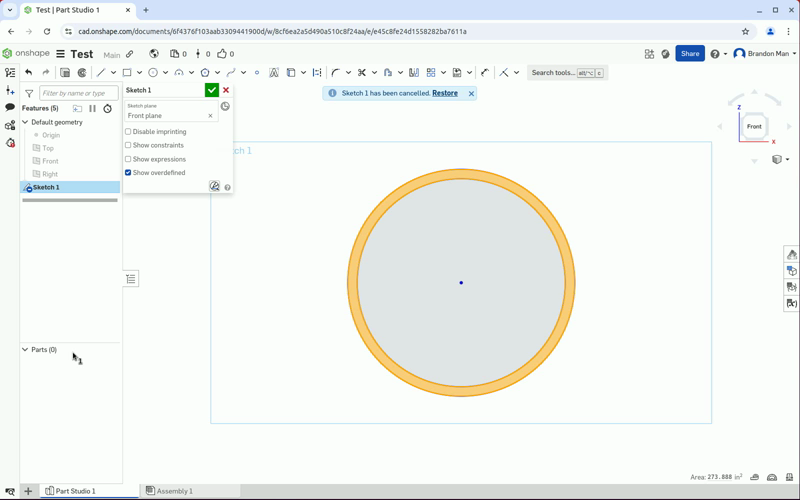
key(shift+y)
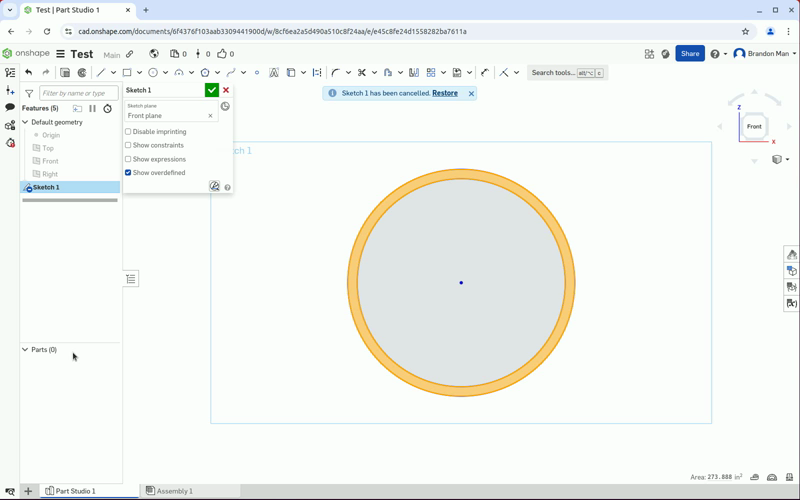
key(shift+e)
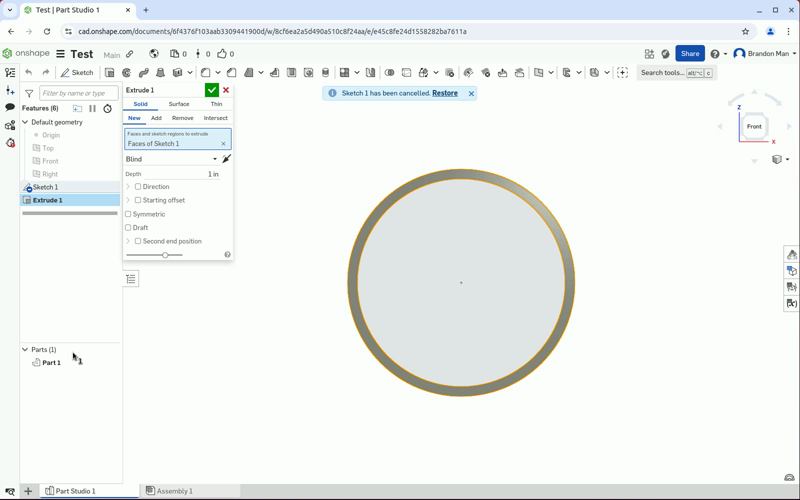
mouse_move(143, 106)
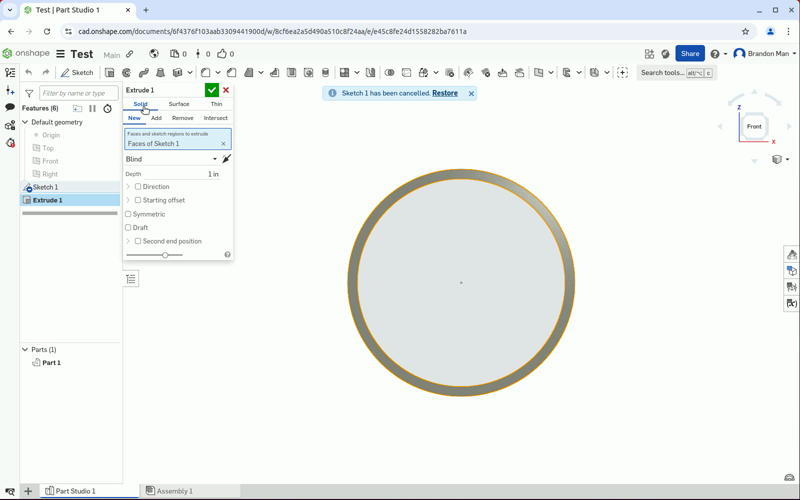
click(143, 106)
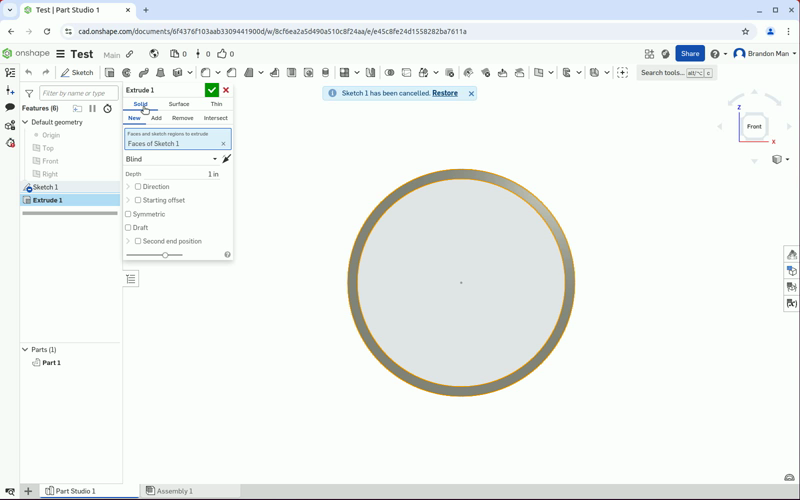
mouse_move(137, 120)
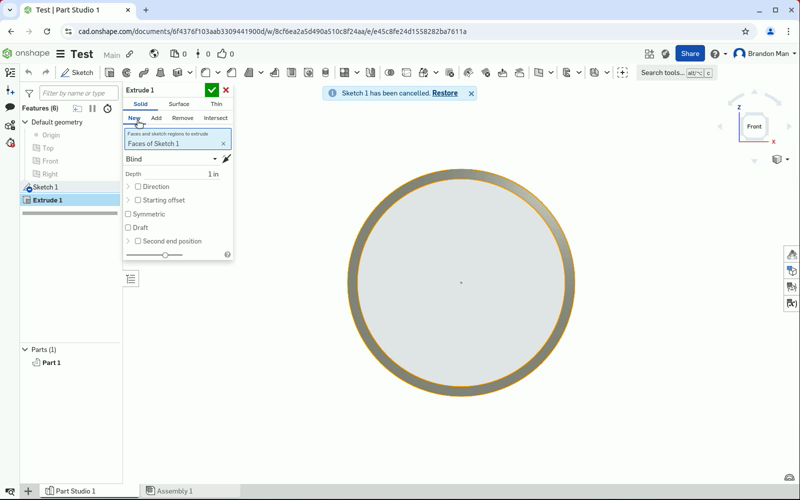
click(137, 120)
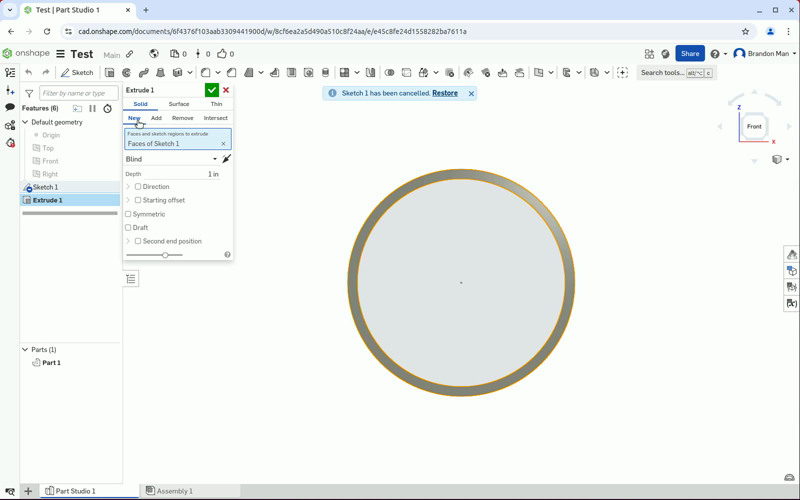
key(tab, 4)
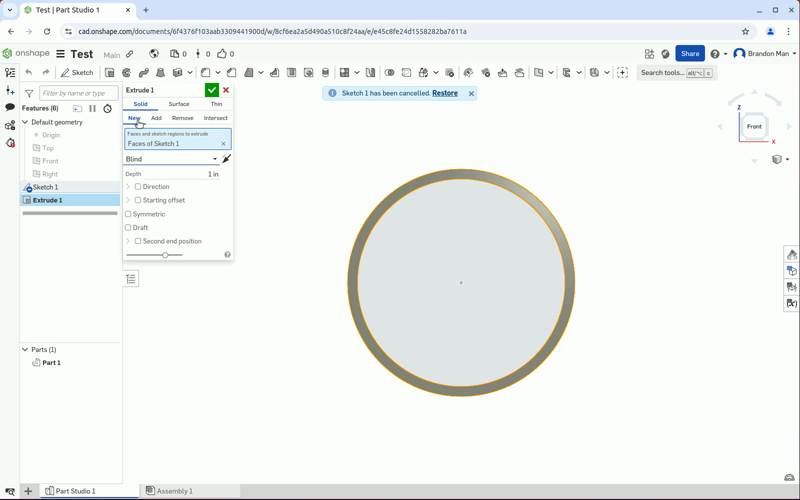
text(5.296)
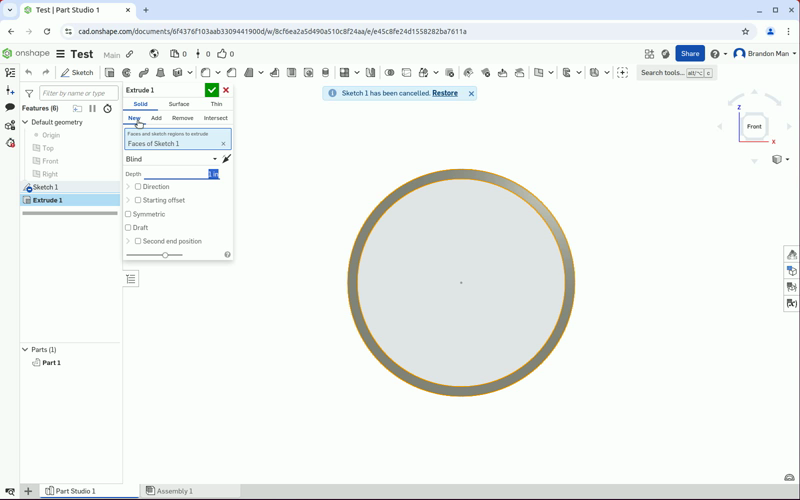
key(enter)
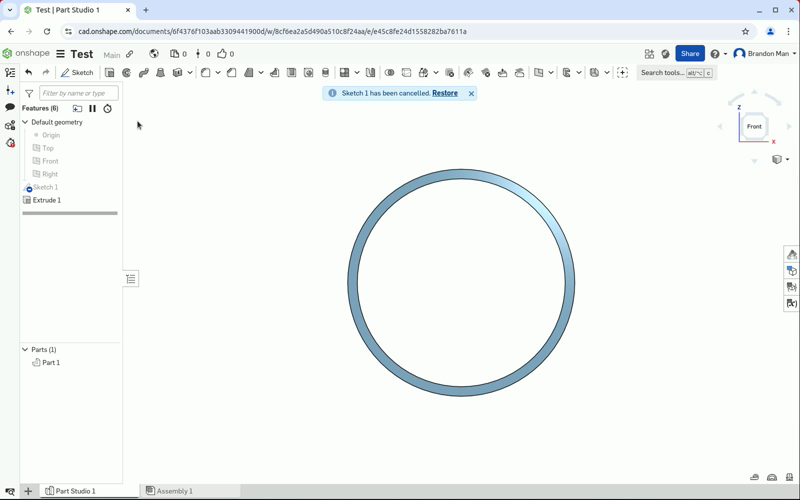
key(shift+h)
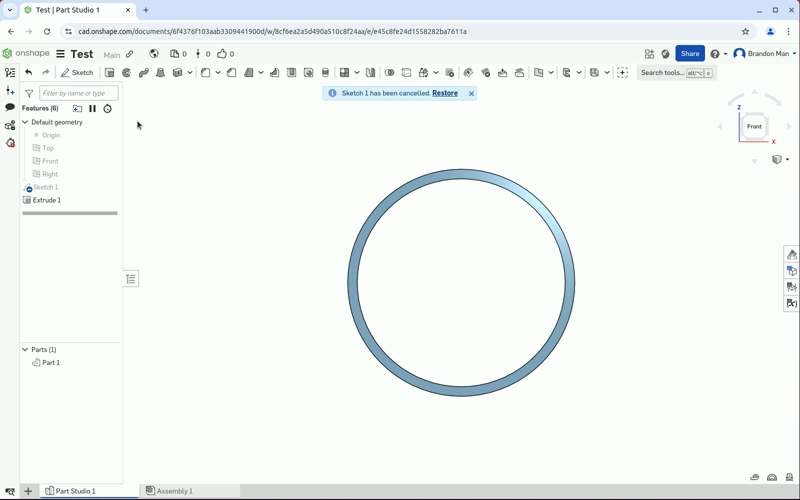
key(shift+h)
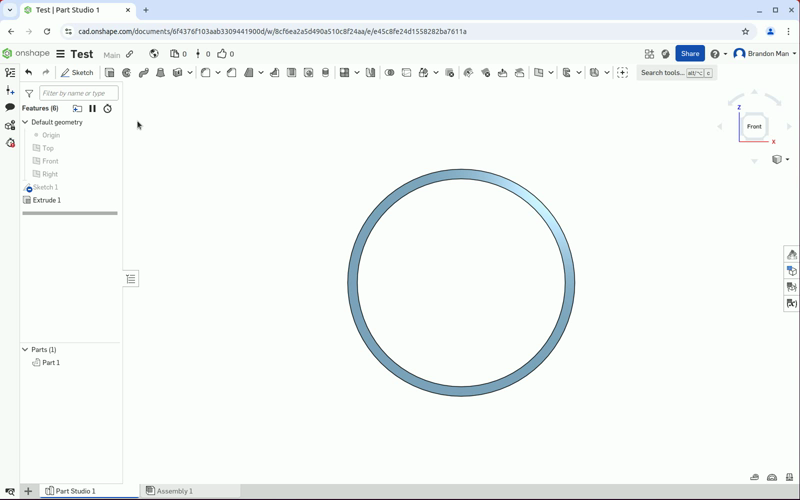
mouse_move(73, 189)
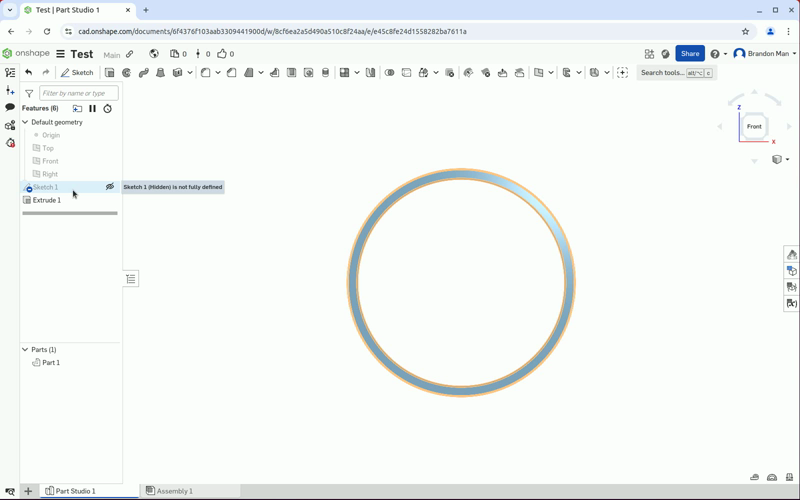
click(73, 189)
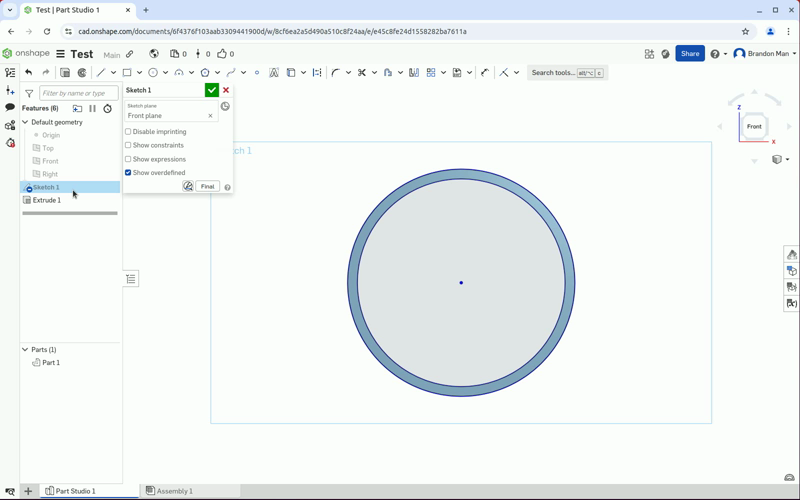
mouse_move(229, 92)
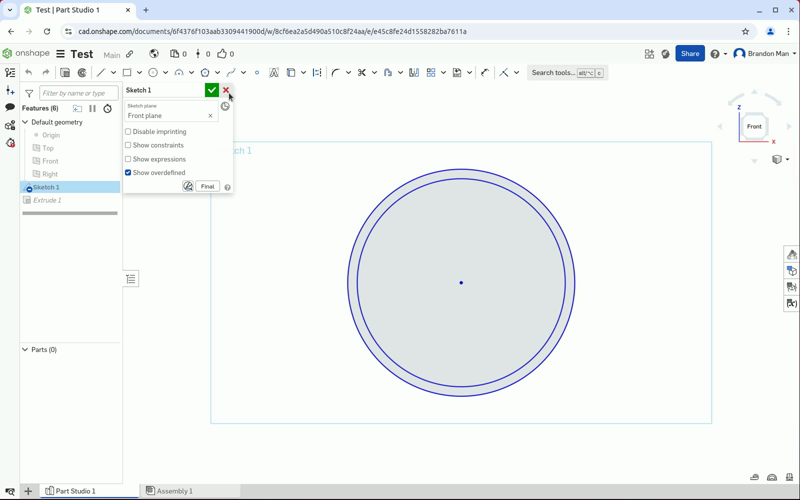
click(229, 92)
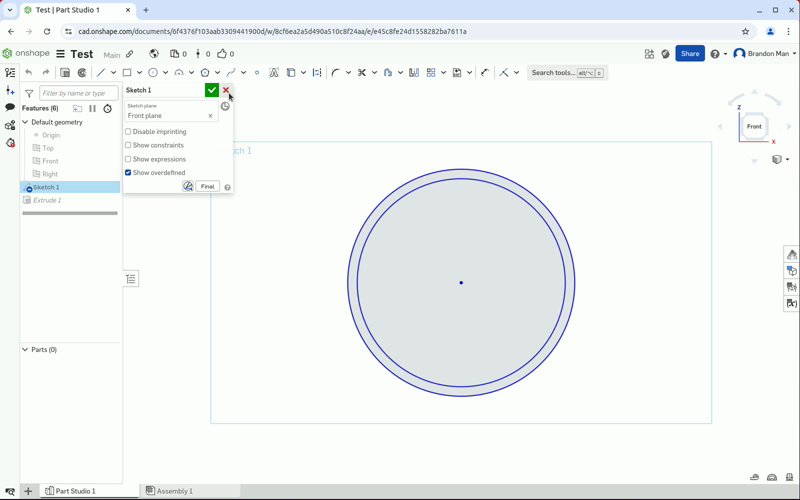
key(shift+s)
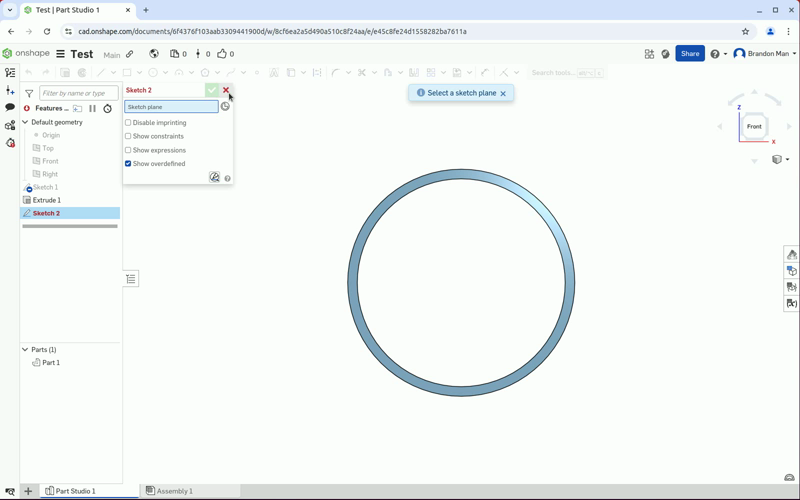
mouse_move(73, 163)
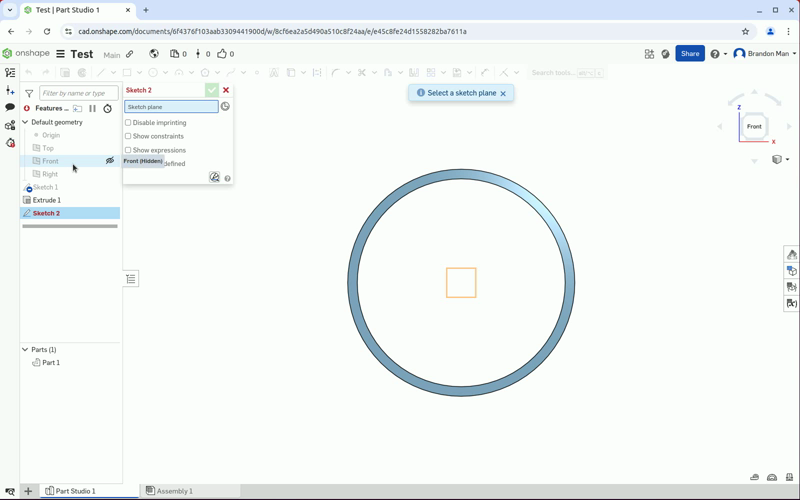
click(73, 163)
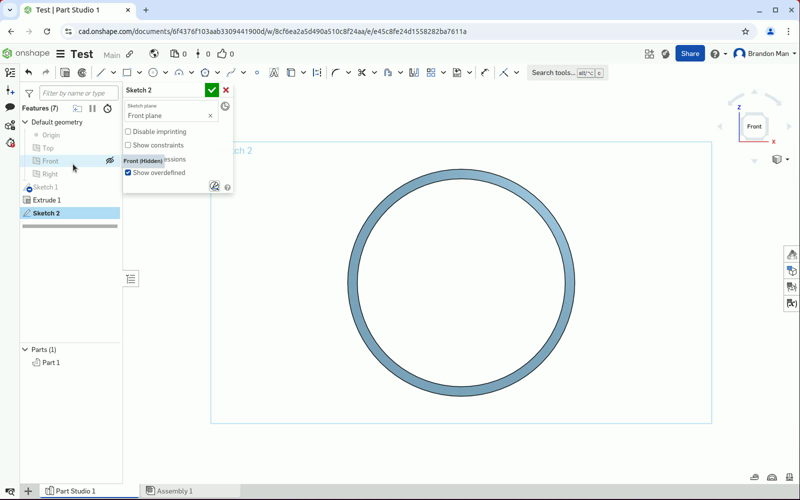
mouse_move(73, 352)
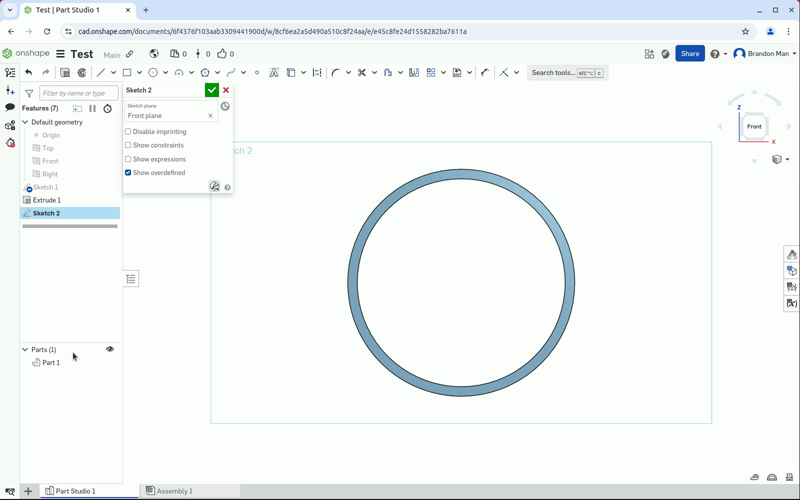
key(y)
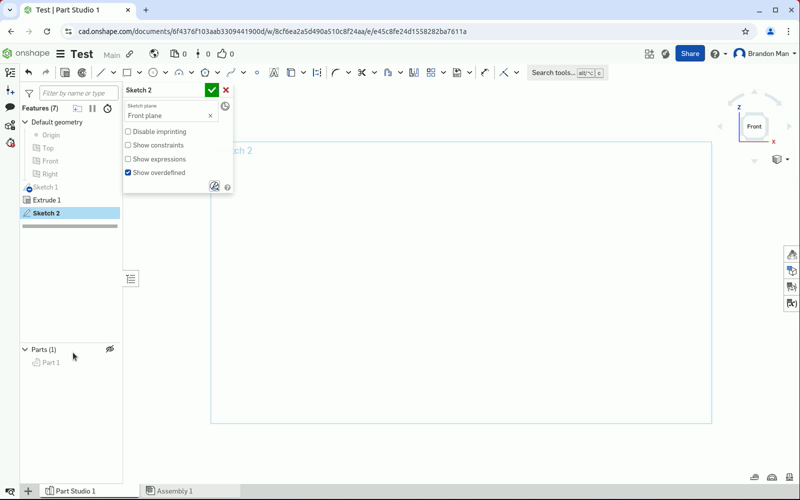
key(c)
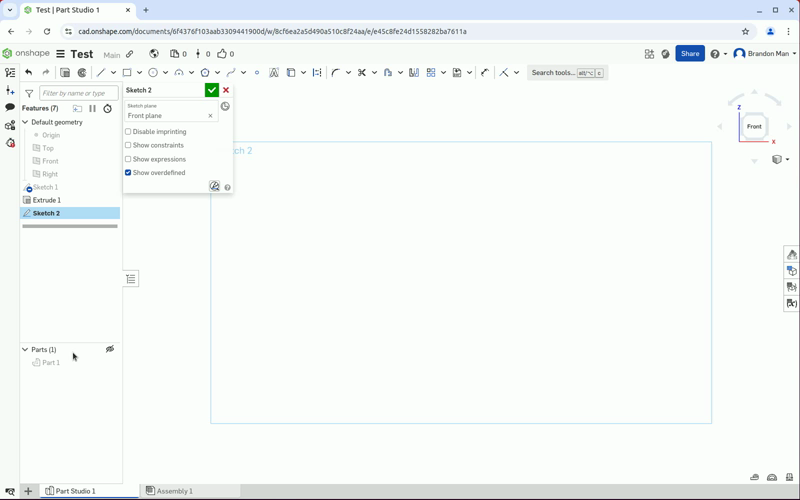
key_down(shift)
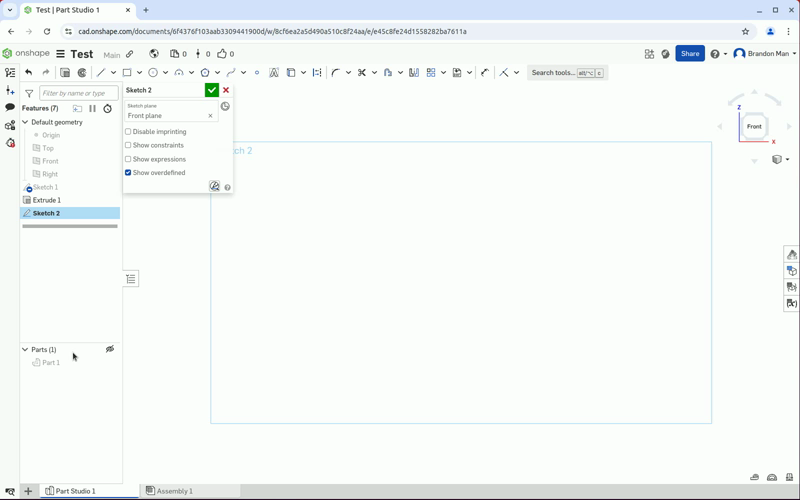
mouse_move(461, 282)
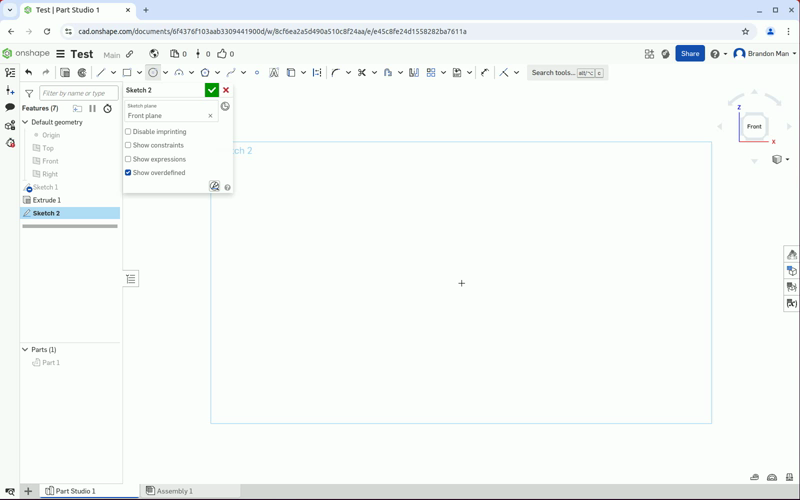
click(461, 282)
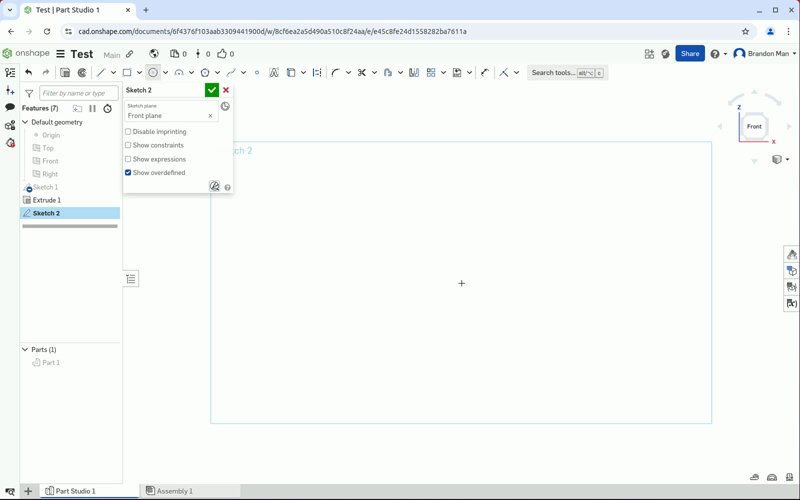
key_up(shift)
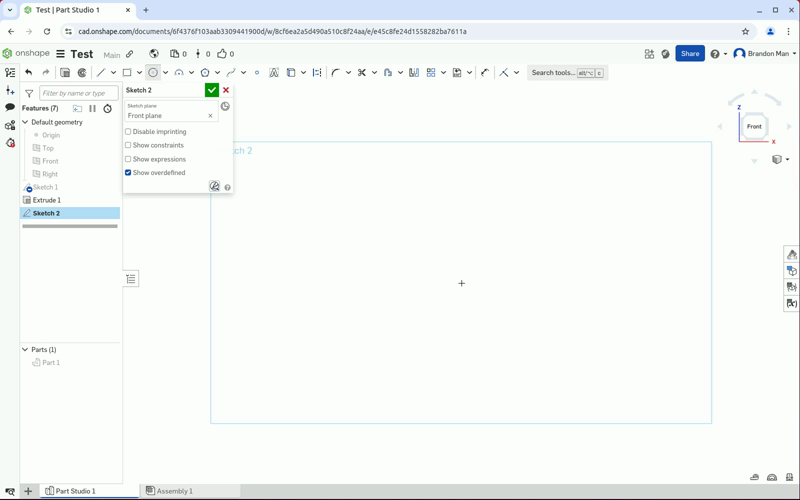
mouse_move(567, 282)
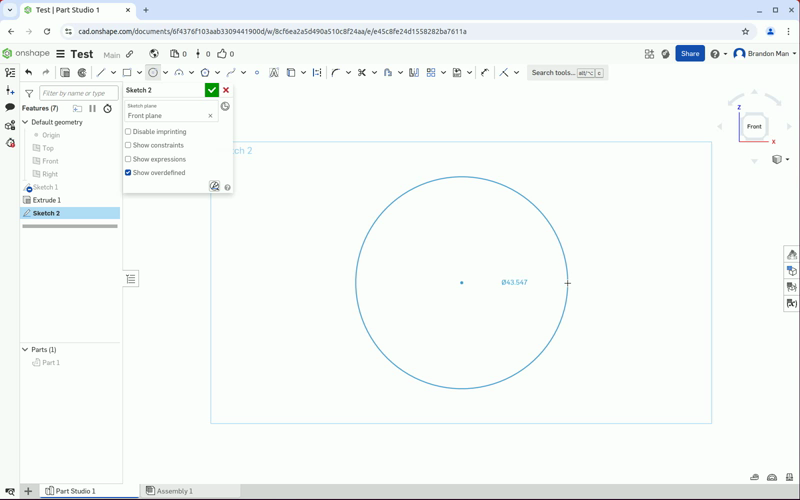
click(567, 282)
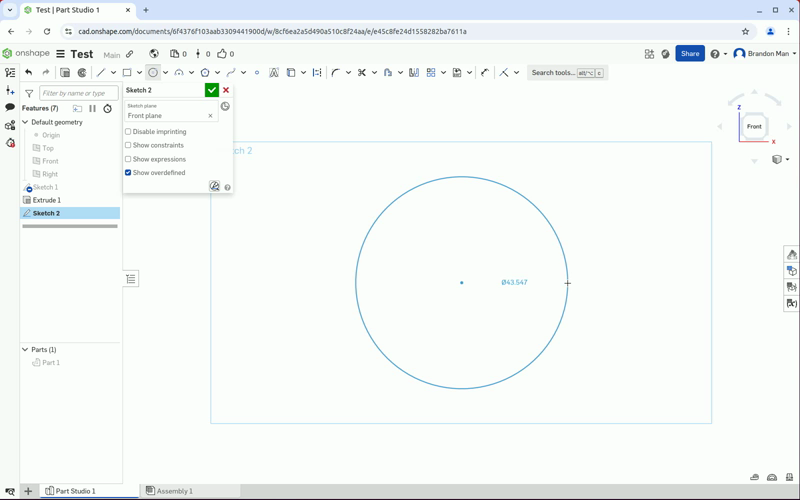
key(esc)
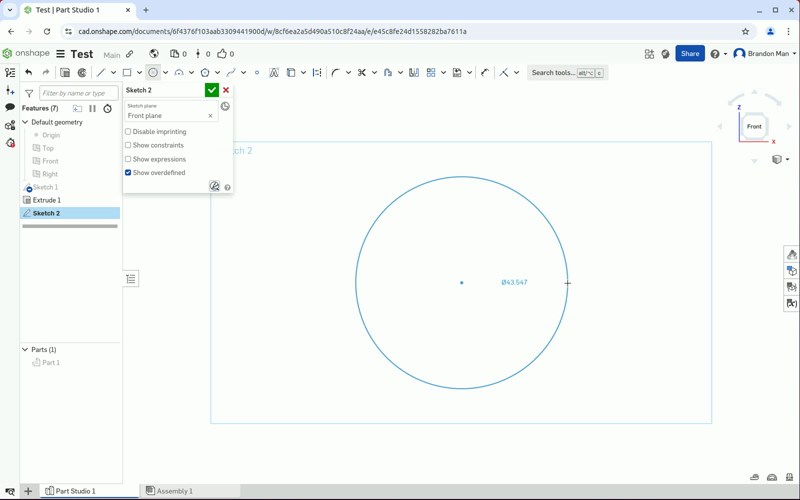
key(c)
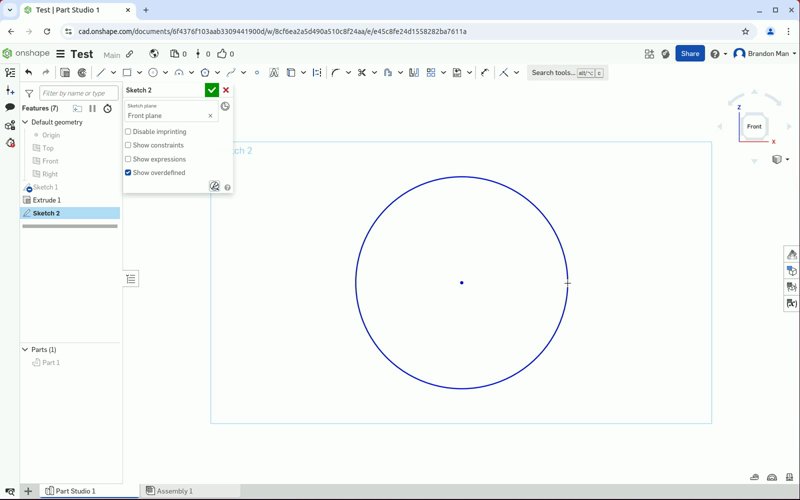
key_down(shift)
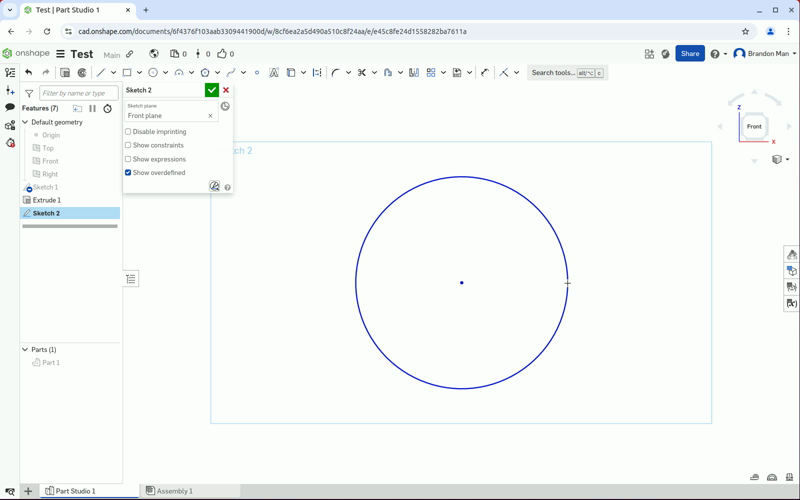
mouse_move(461, 282)
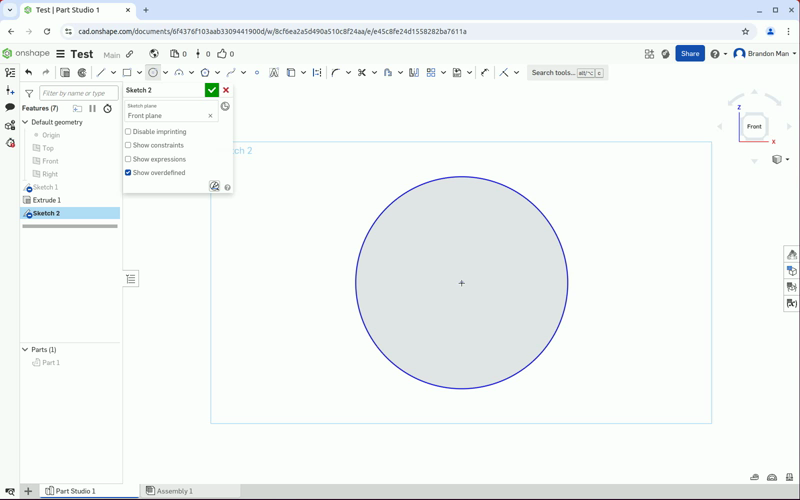
click(461, 282)
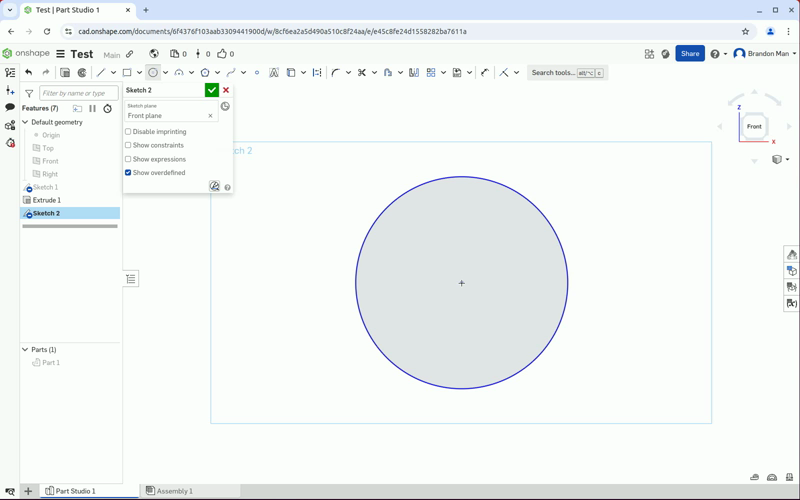
key_up(shift)
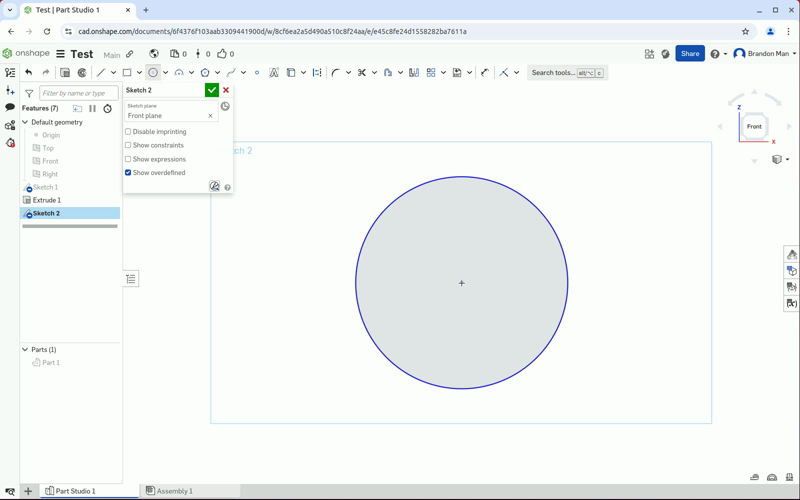
mouse_move(563, 282)
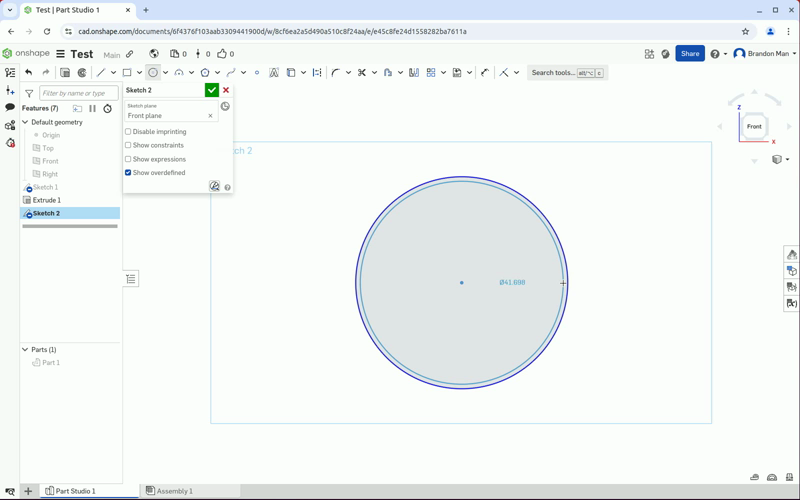
scroll(6)
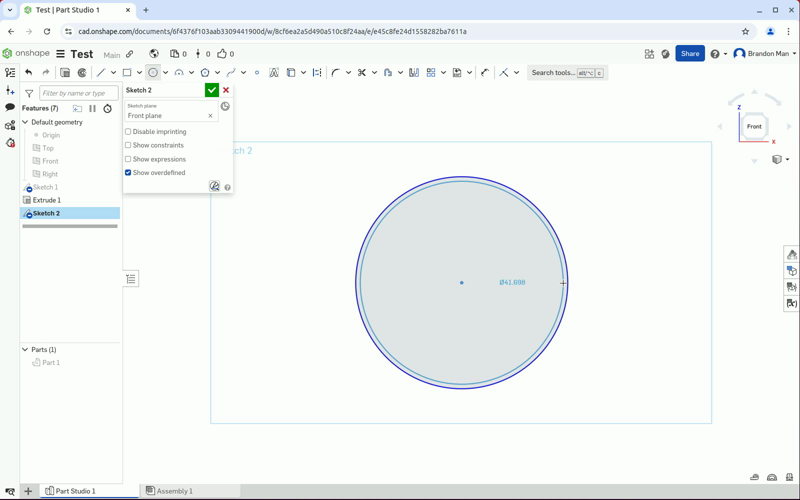
scroll(6)
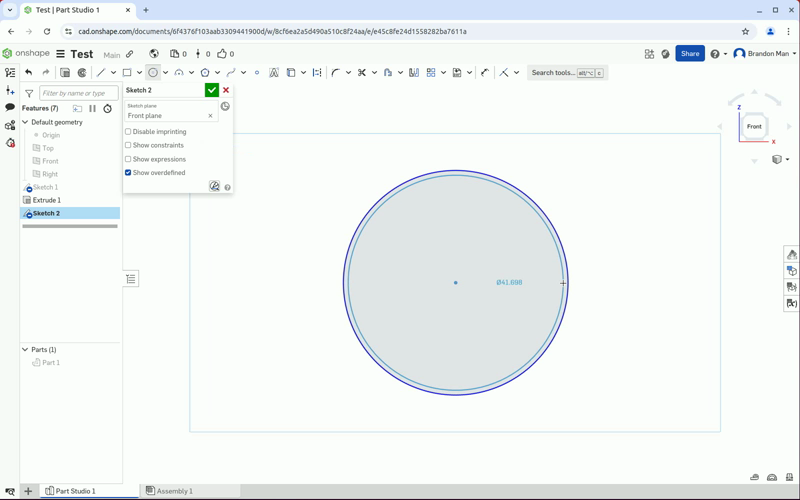
scroll(6)
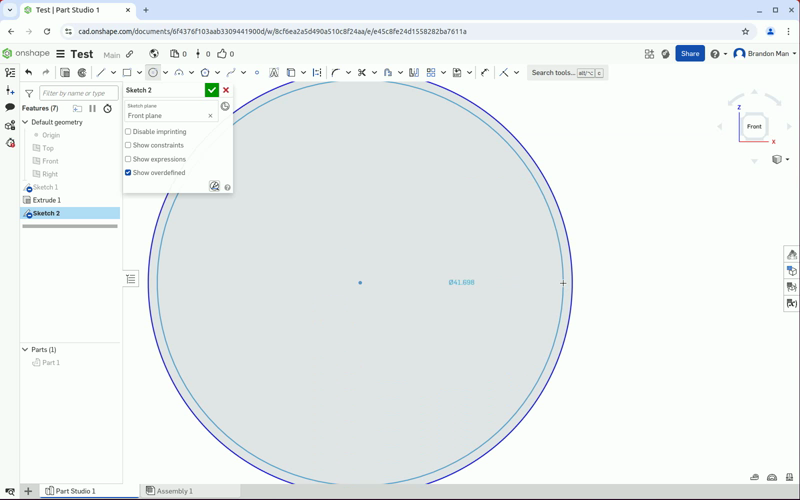
scroll(6)
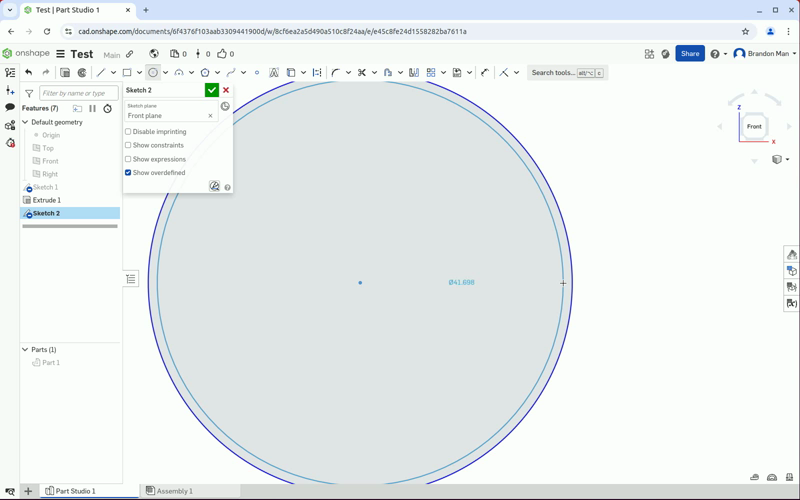
scroll(6)
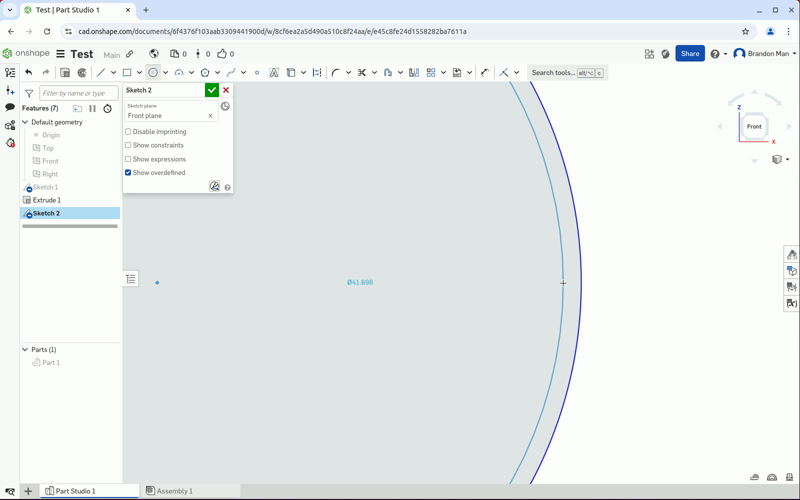
scroll(6)
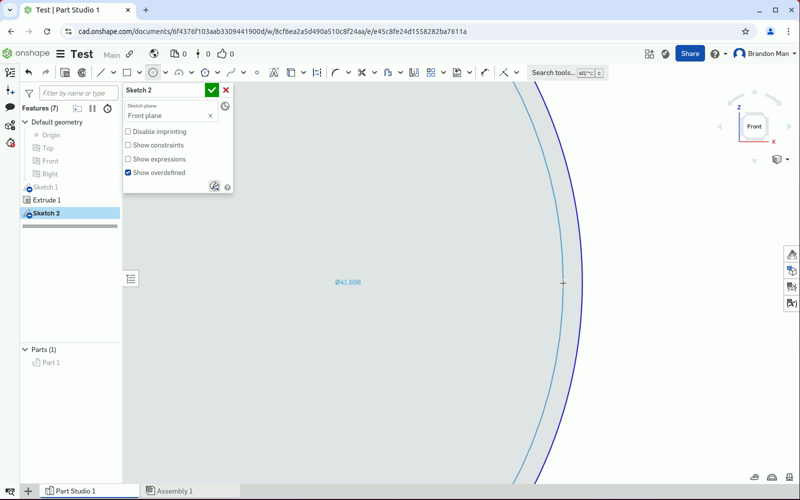
scroll(6)
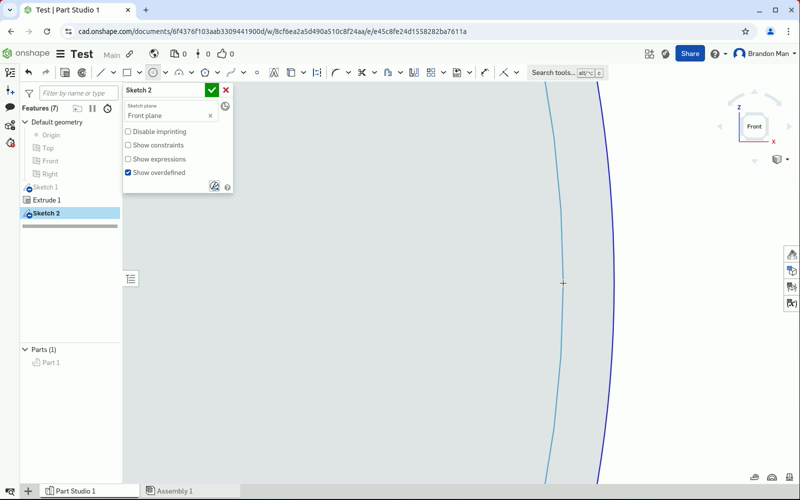
click(563, 282)
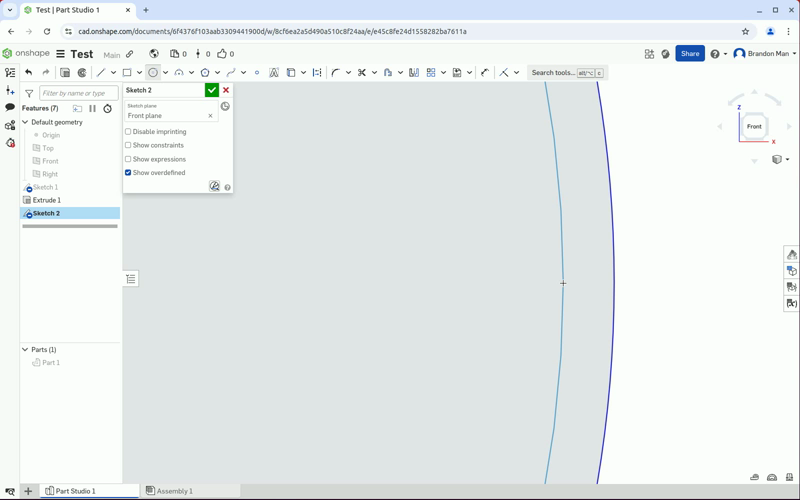
scroll(-6)
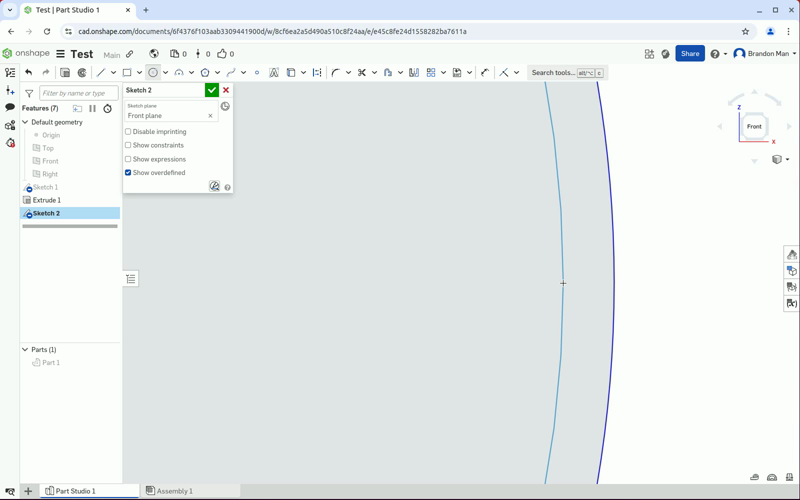
scroll(-6)
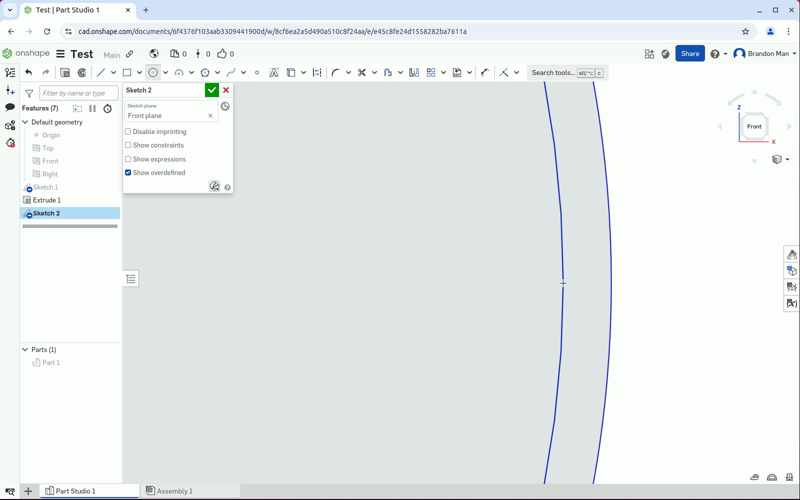
scroll(-6)
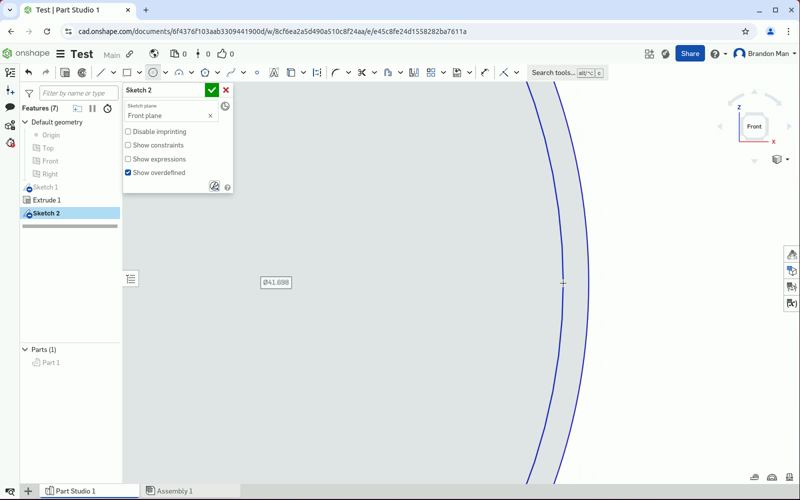
scroll(-6)
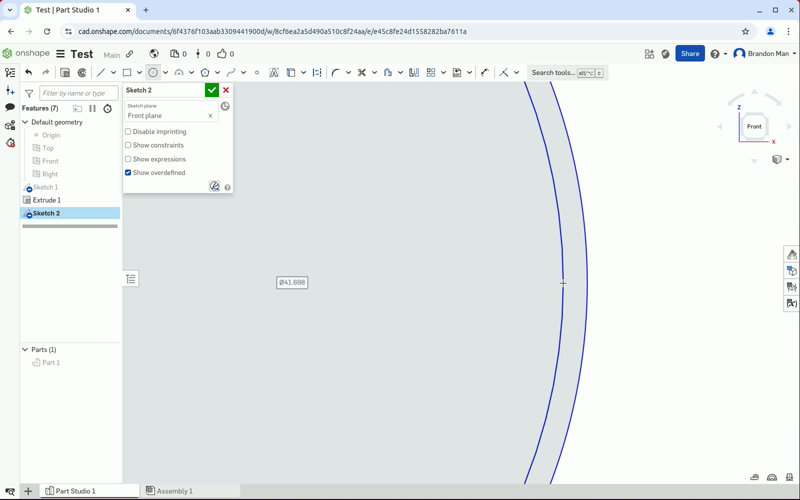
scroll(-6)
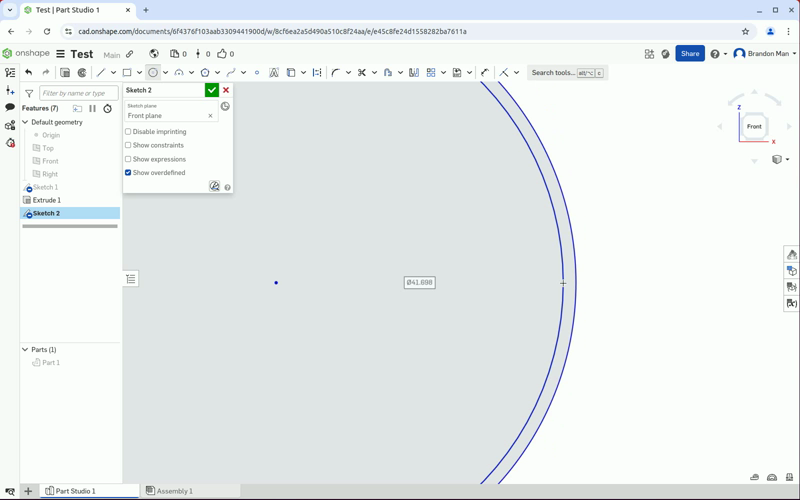
scroll(-6)
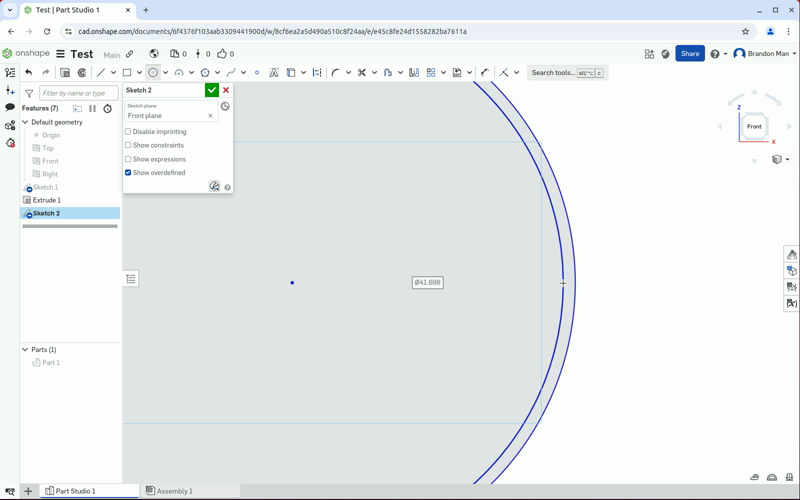
scroll(-6)
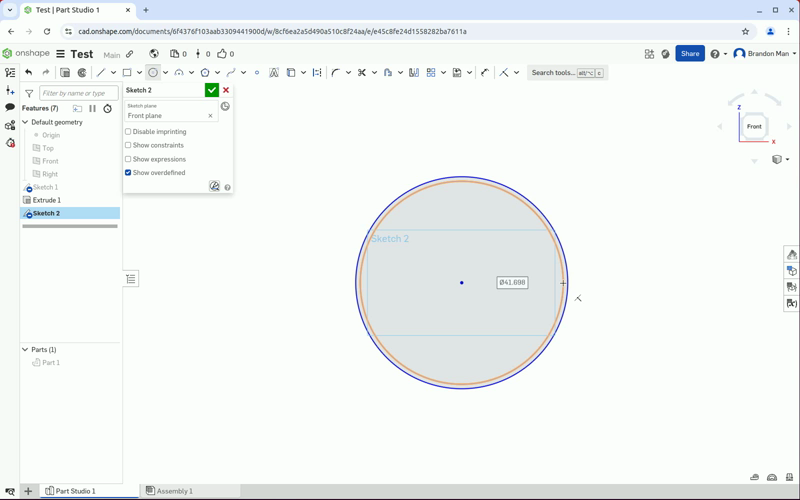
key(esc)
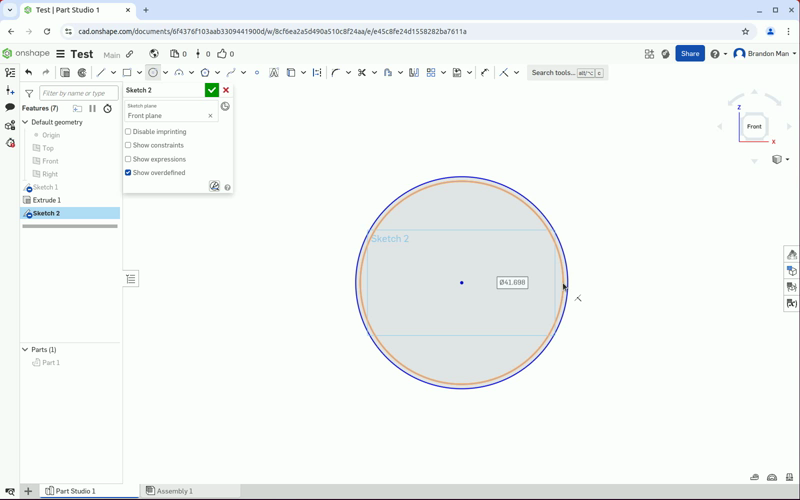
mouse_move(473, 180)
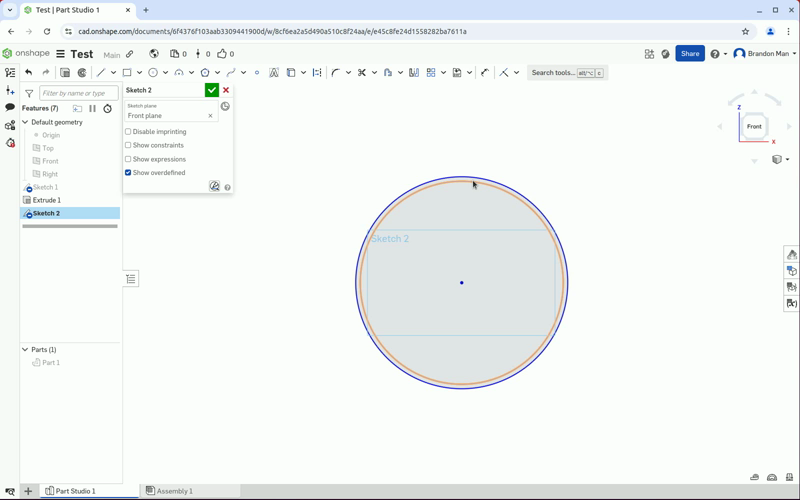
click(473, 180)
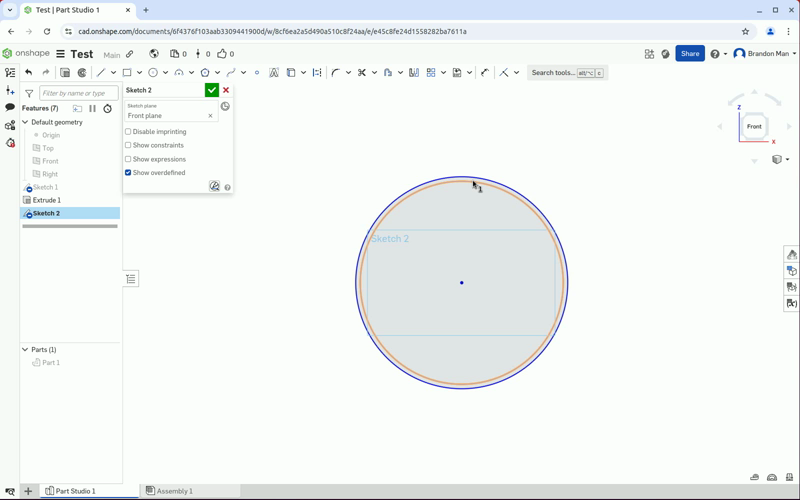
mouse_move(73, 352)
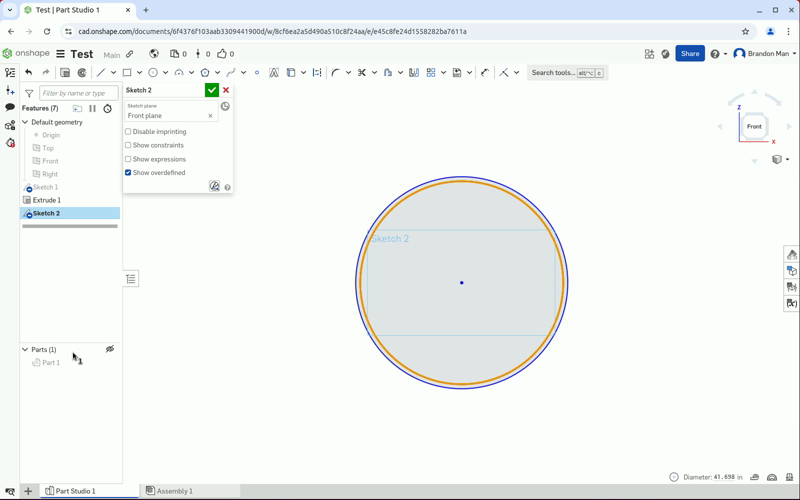
key(shift+y)
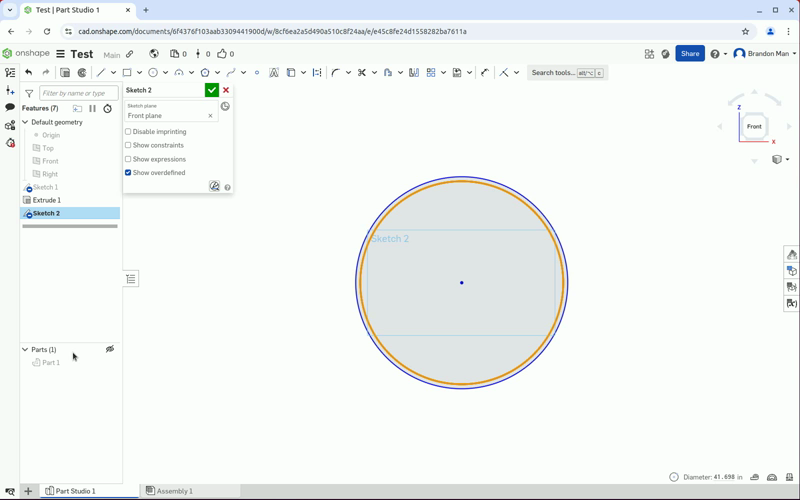
key(shift+e)
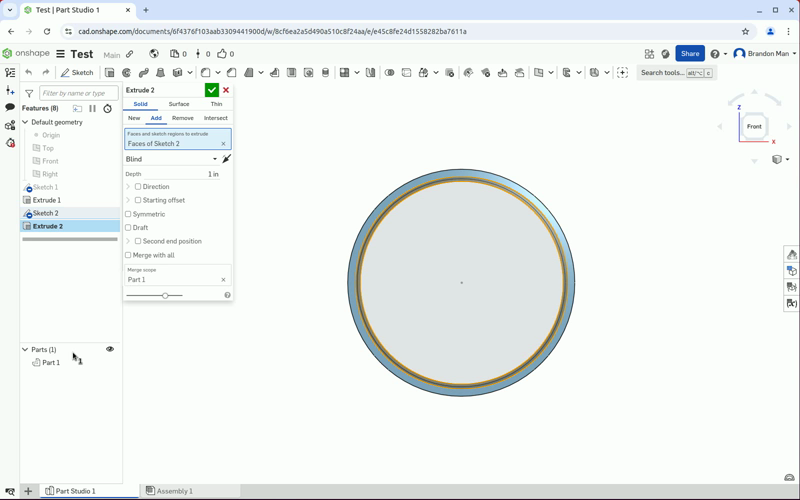
mouse_move(143, 106)
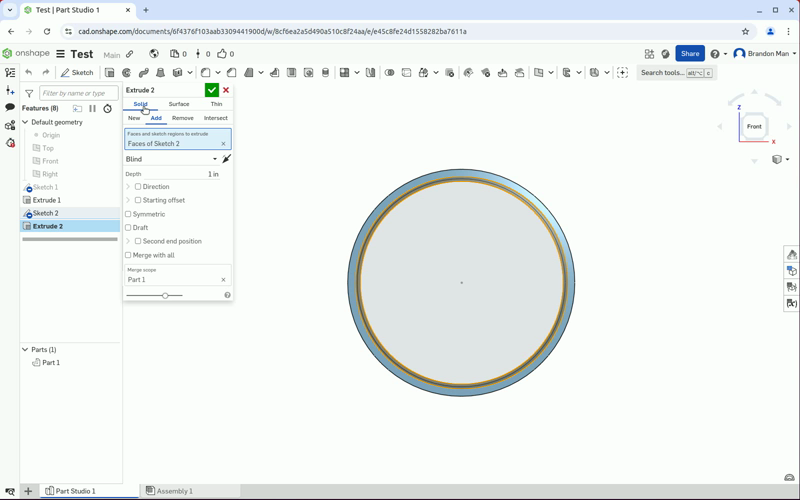
click(143, 106)
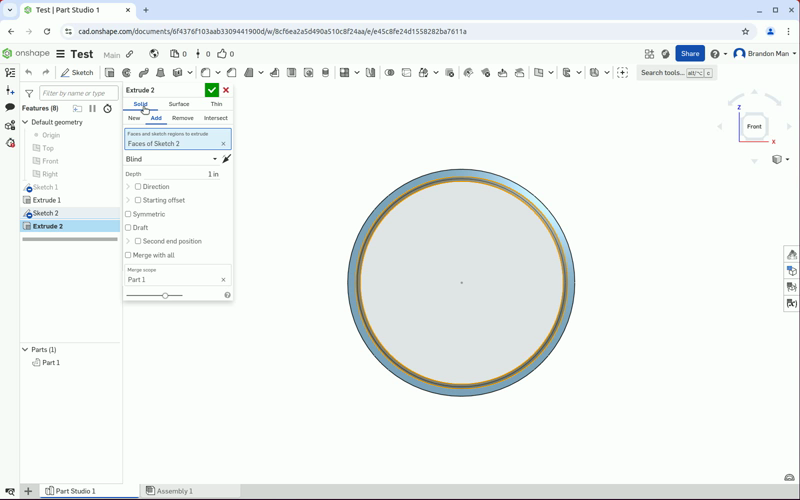
mouse_move(137, 120)
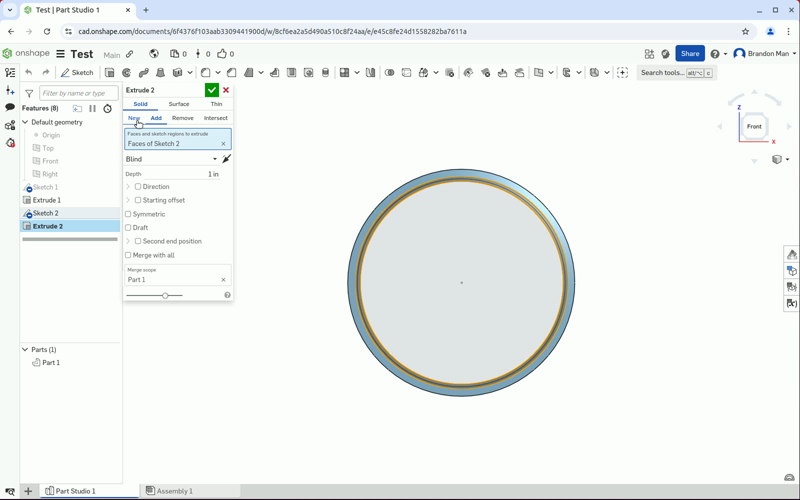
click(137, 120)
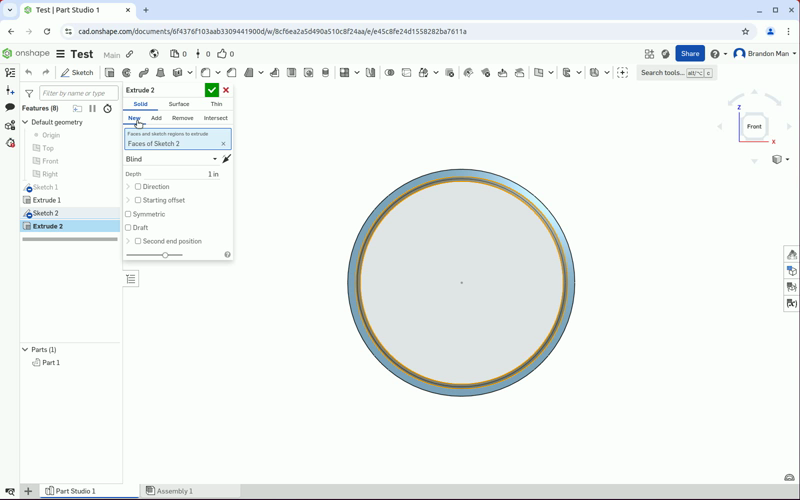
key(tab, 4)
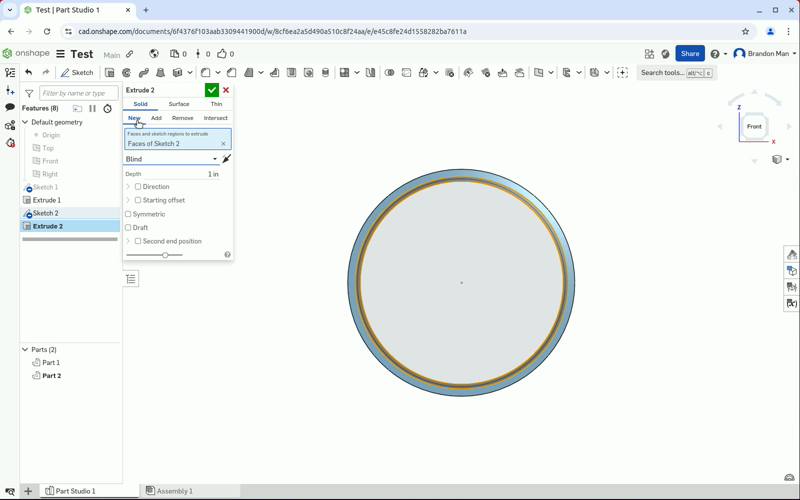
text(0.963)
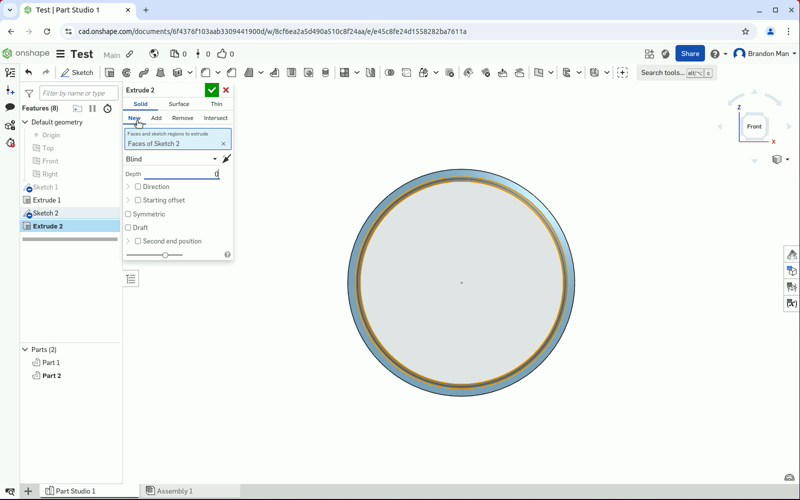
key(enter)
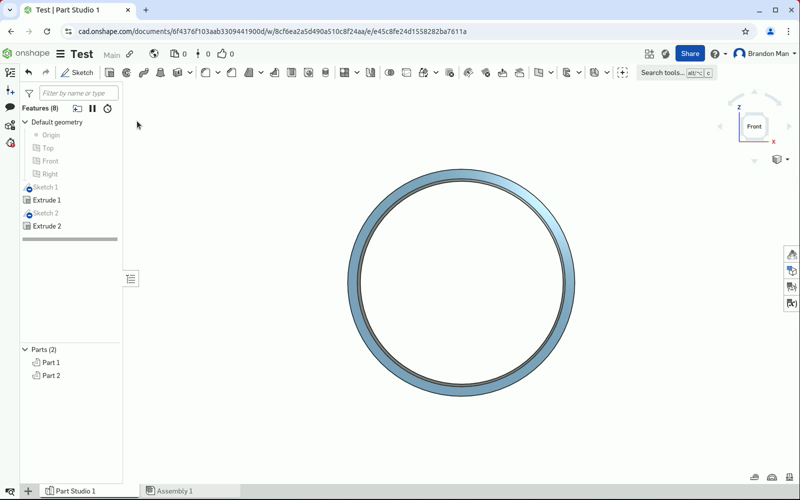
key(shift+h)
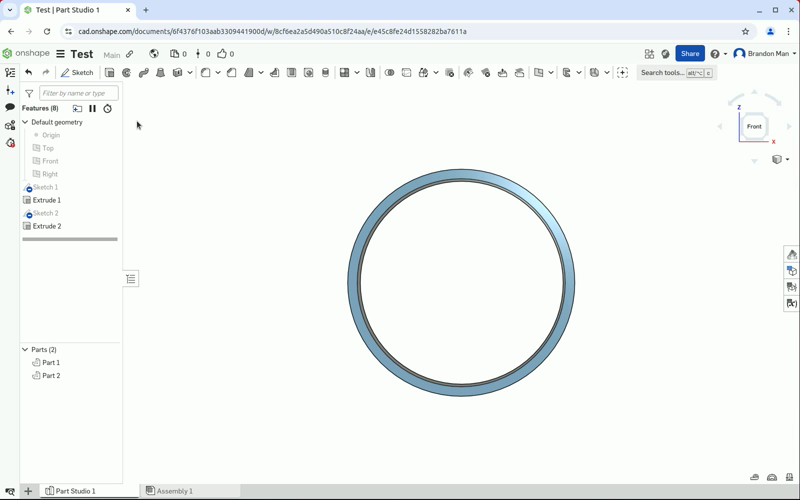
key(shift+h)
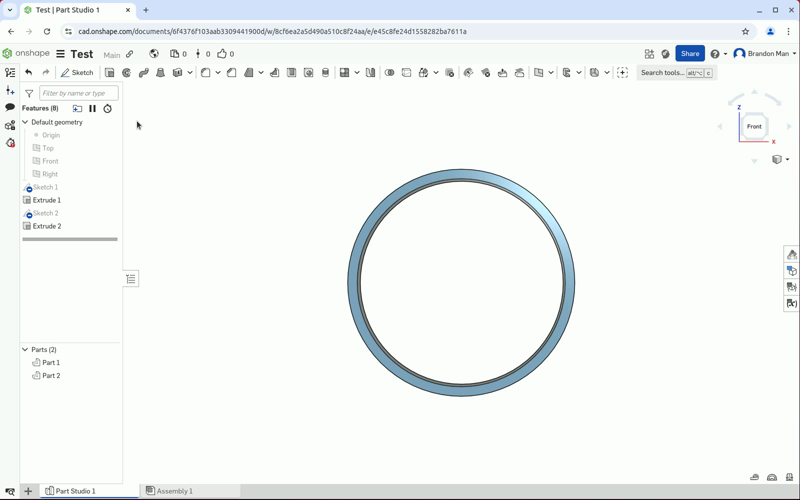
key(shift+7)
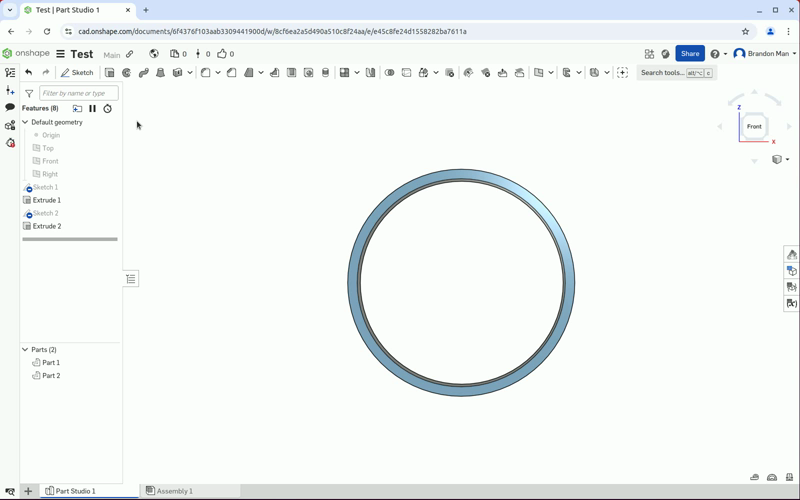
key(left, 2)
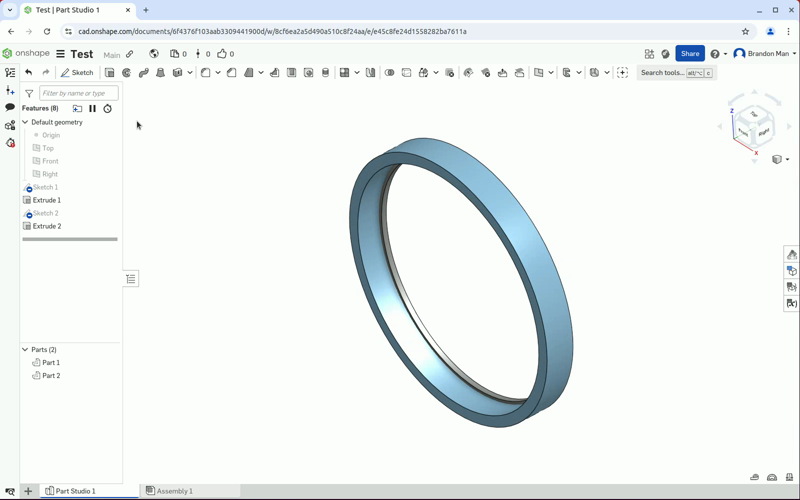
key(down, 2)
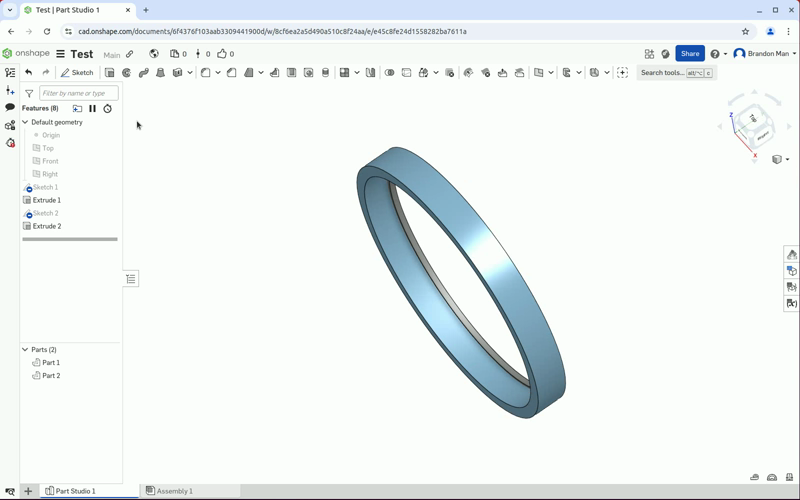
key(up, 2)
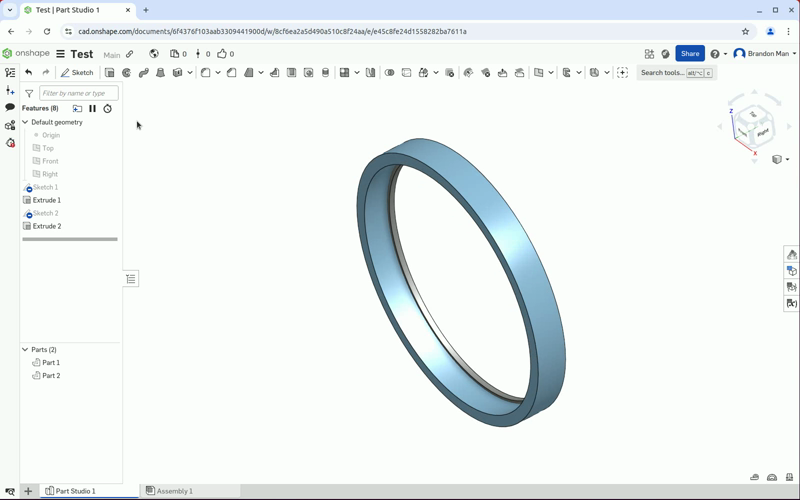
key(right, 2)
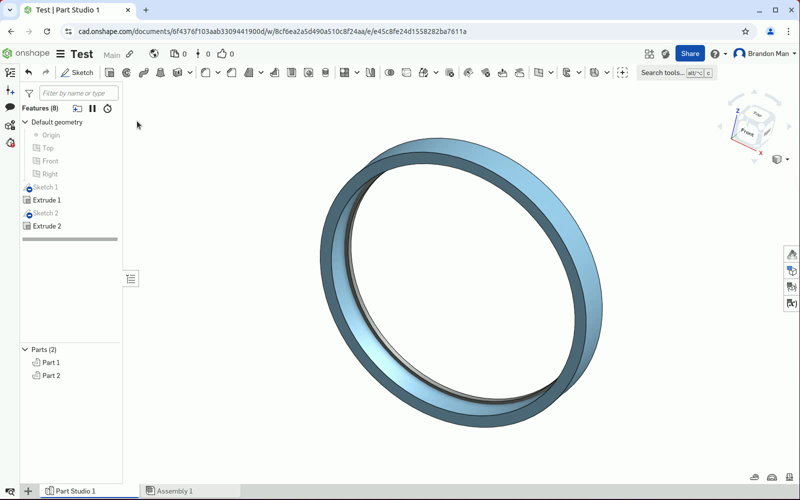
mouse_move(73, 189)
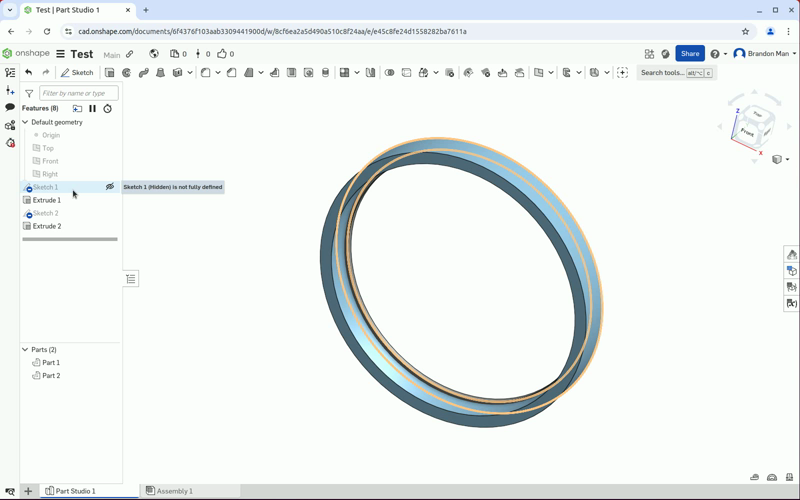
click(73, 189)